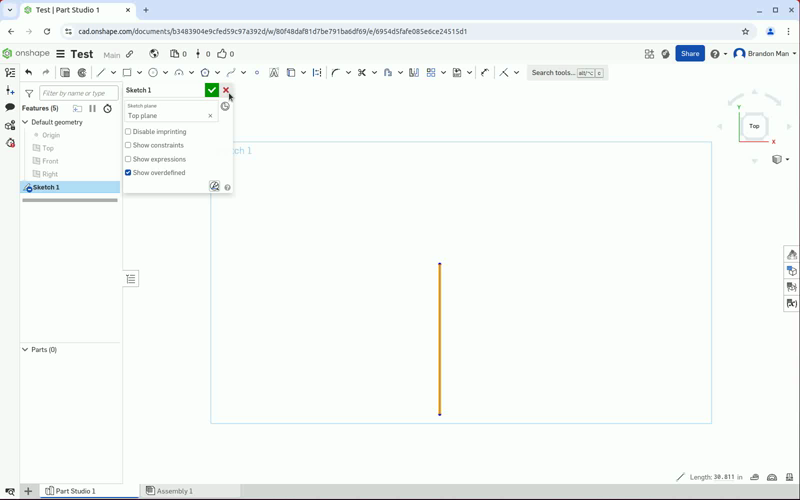
key(shift+h)
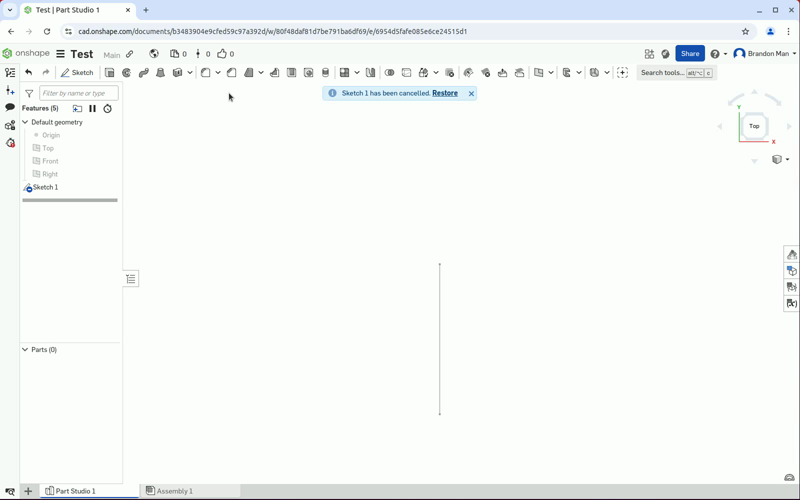
mouse_move(73, 352)
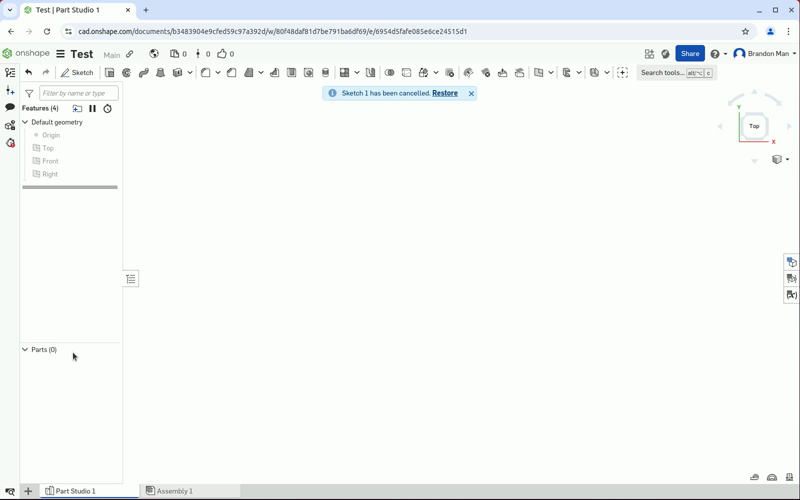
key(y)
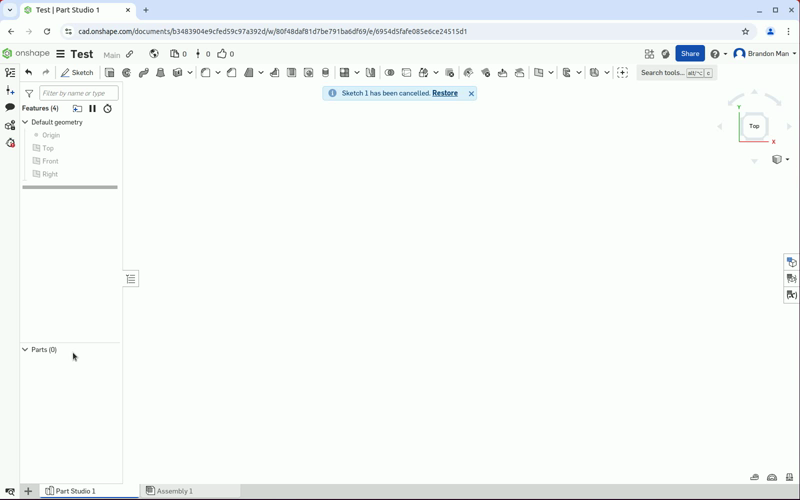
key(shift+p)
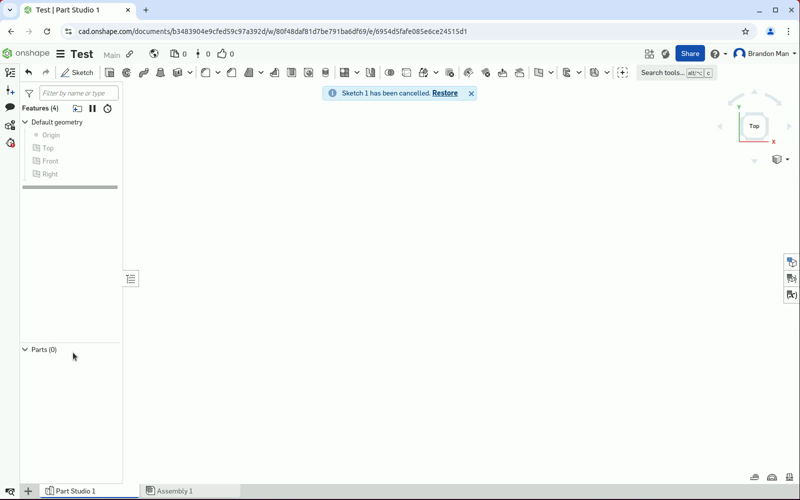
key(space)
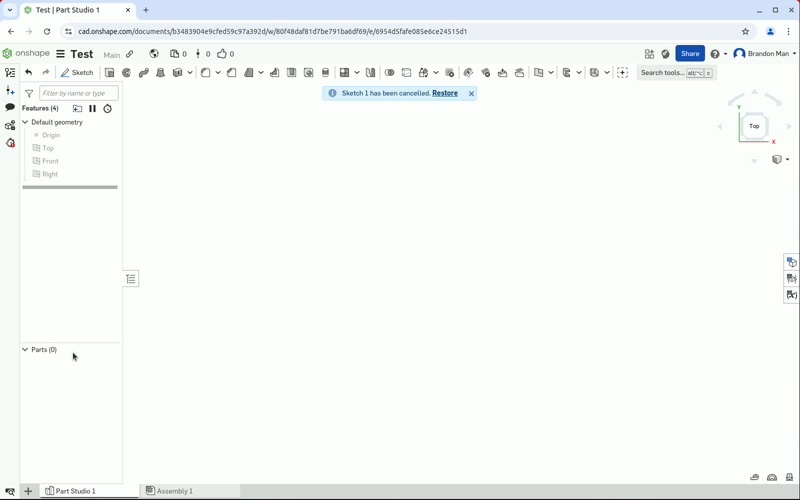
key_down(shift)
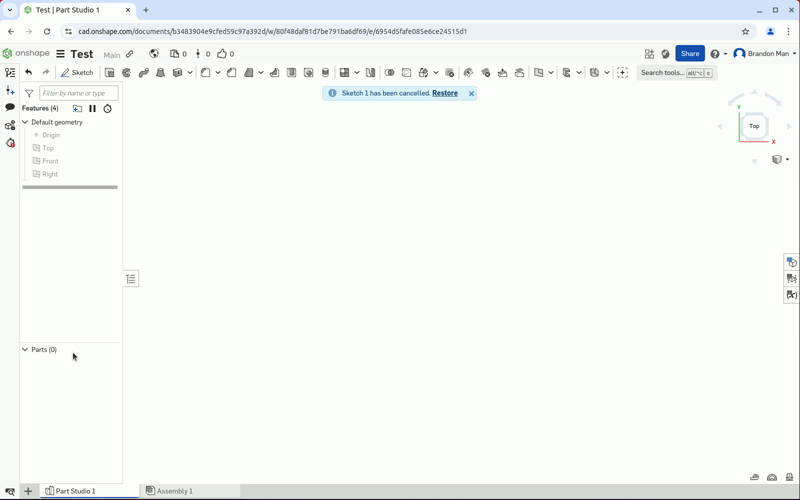
key(up)
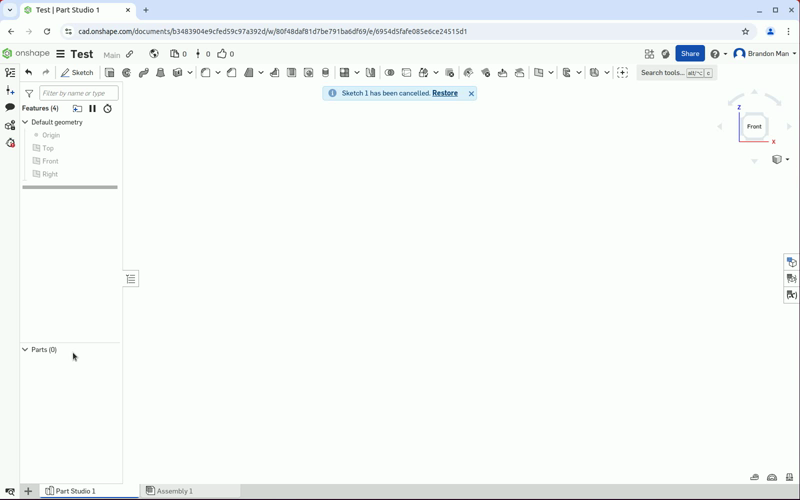
key_up(shift)
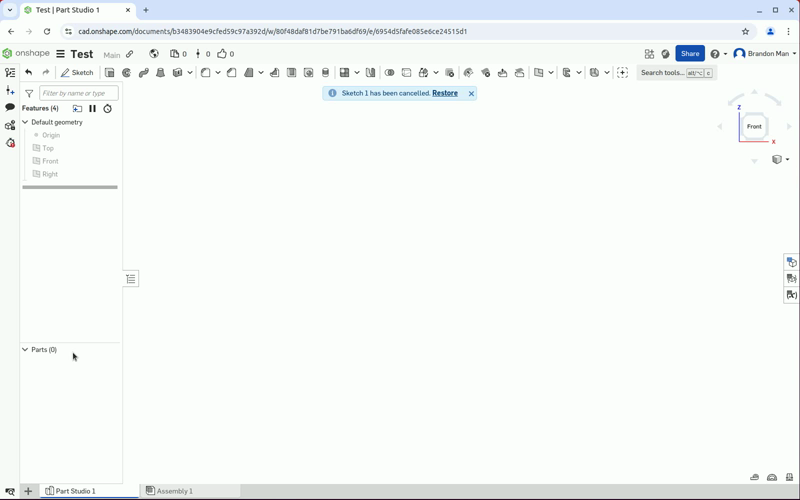
mouse_move(73, 352)
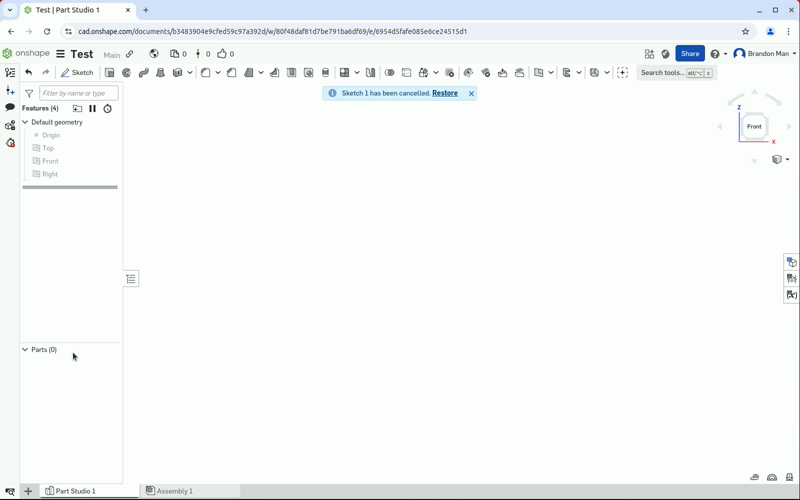
key(shift+y)
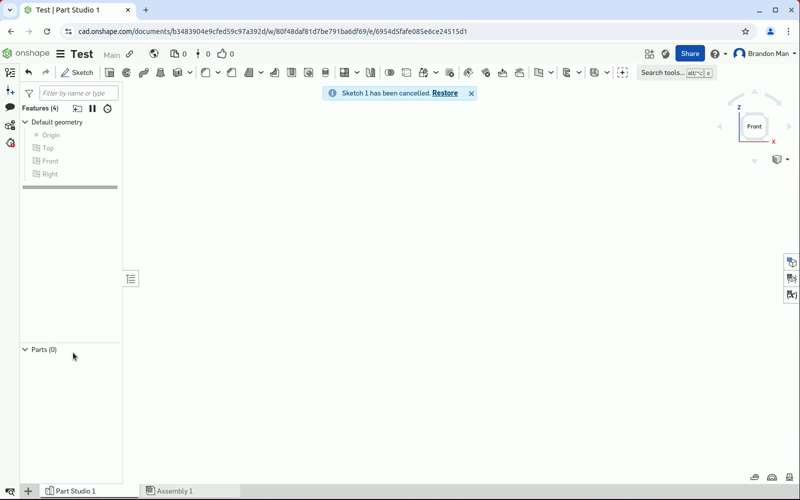
key(shift+s)
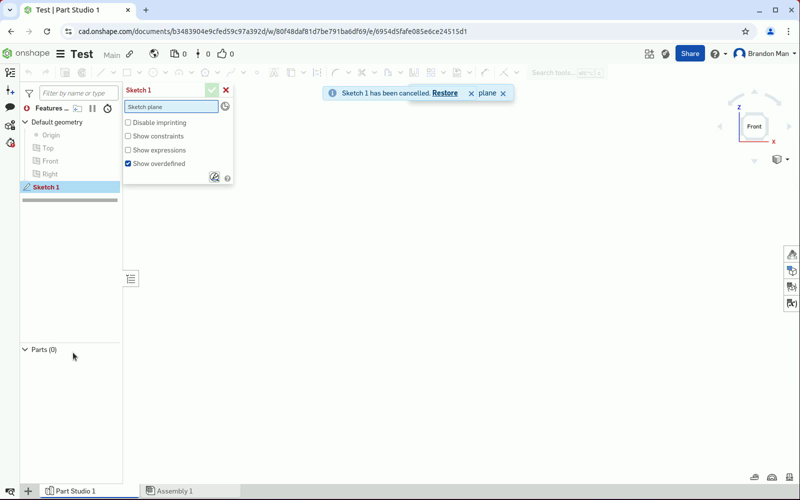
mouse_move(73, 163)
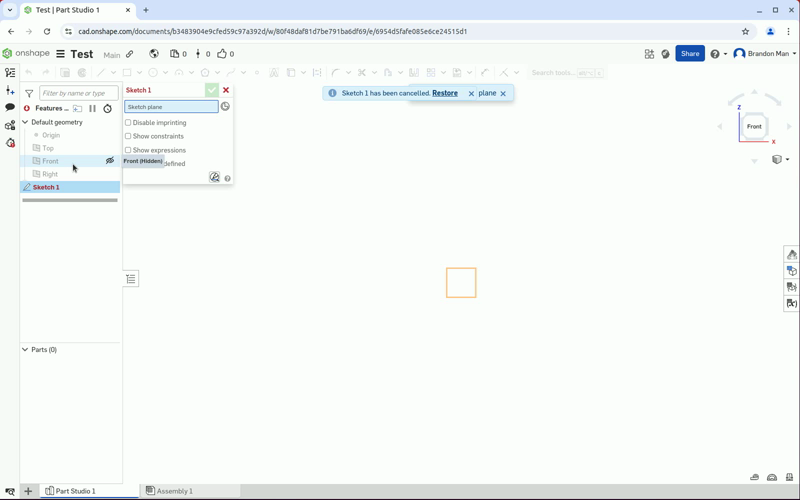
click(73, 163)
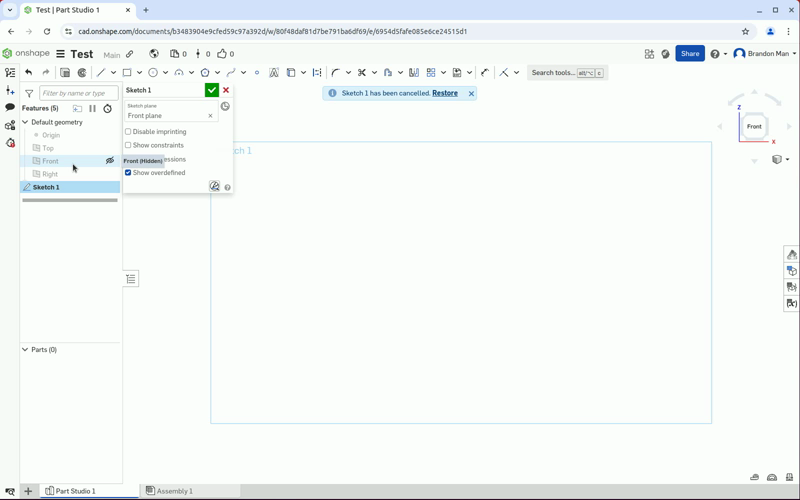
mouse_move(73, 352)
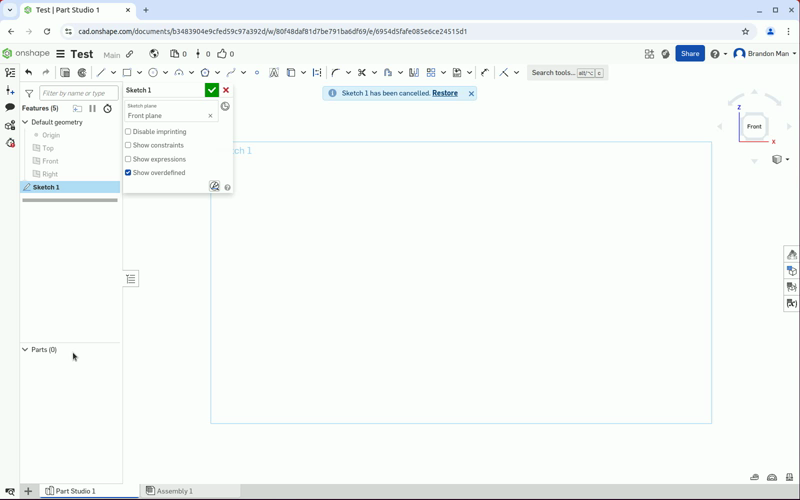
key(y)
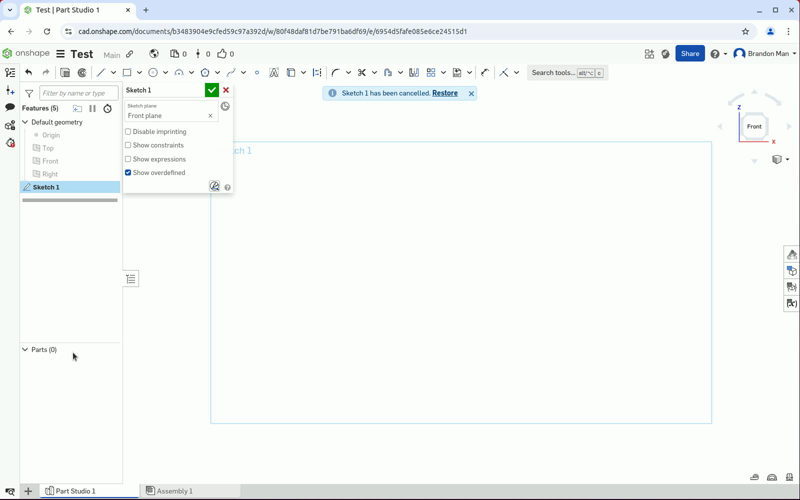
key(l)
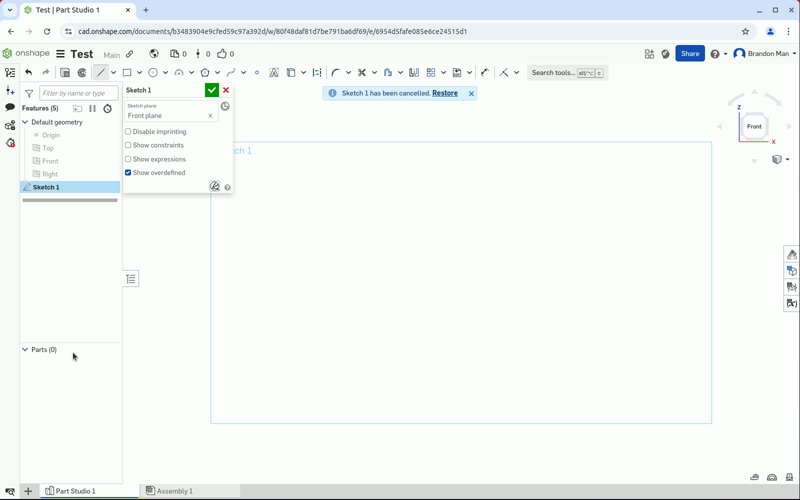
key_down(shift)
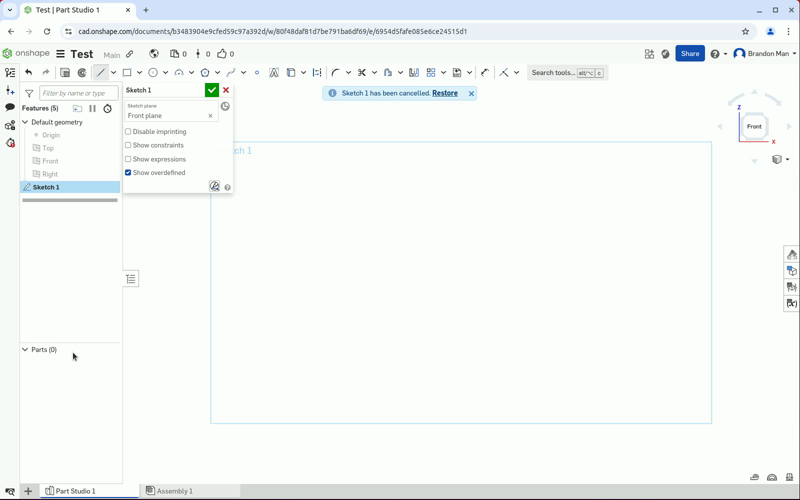
mouse_move(460, 282)
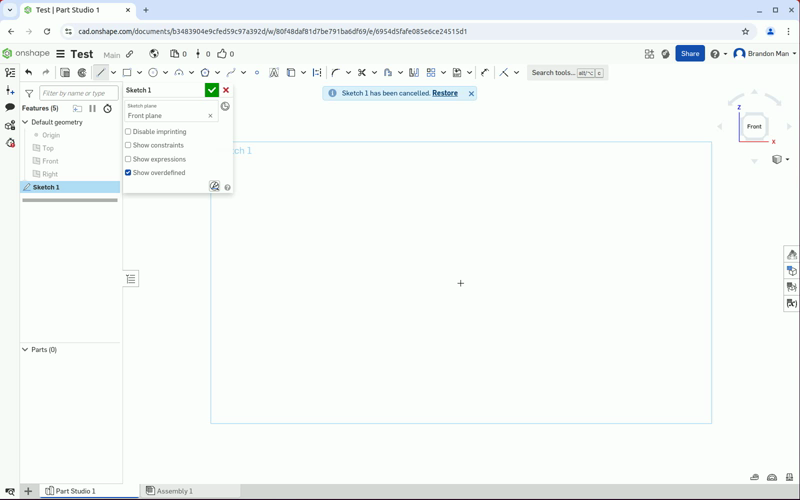
click(460, 282)
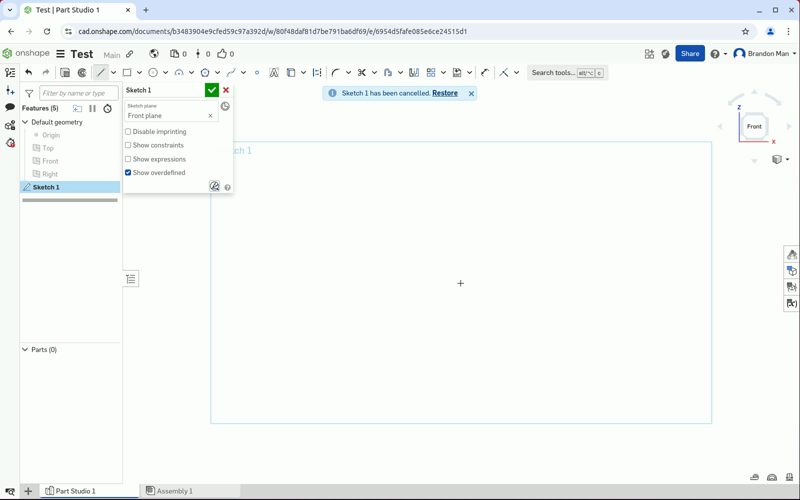
key_up(shift)
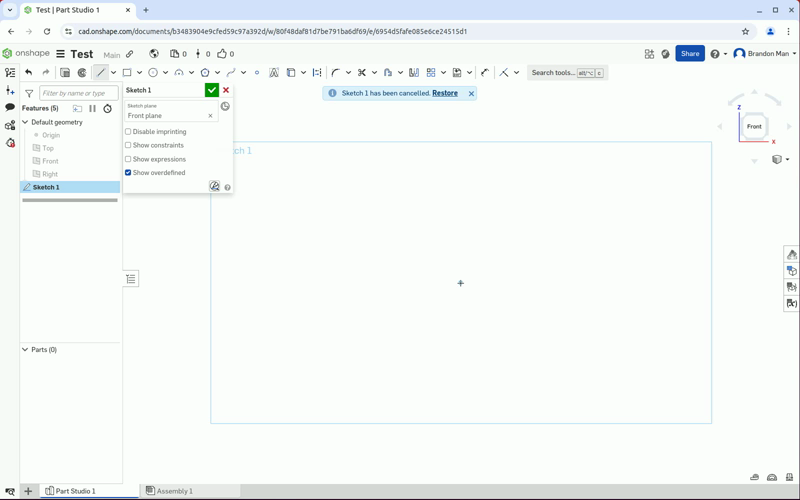
key_down(shift)
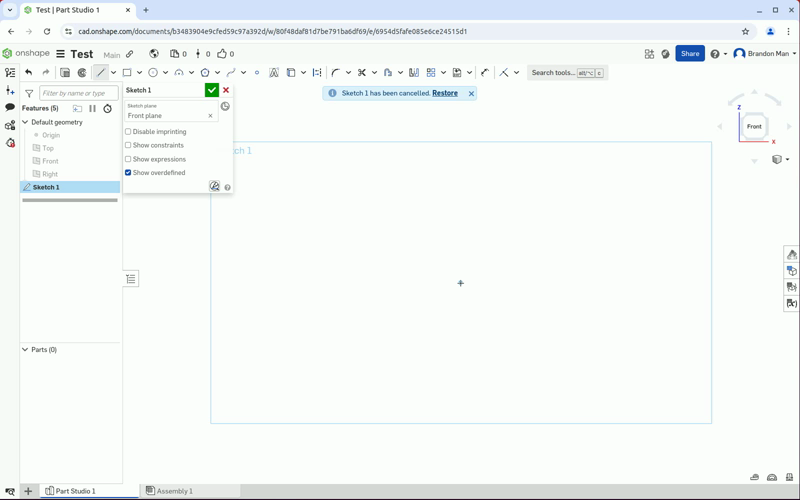
mouse_move(568, 282)
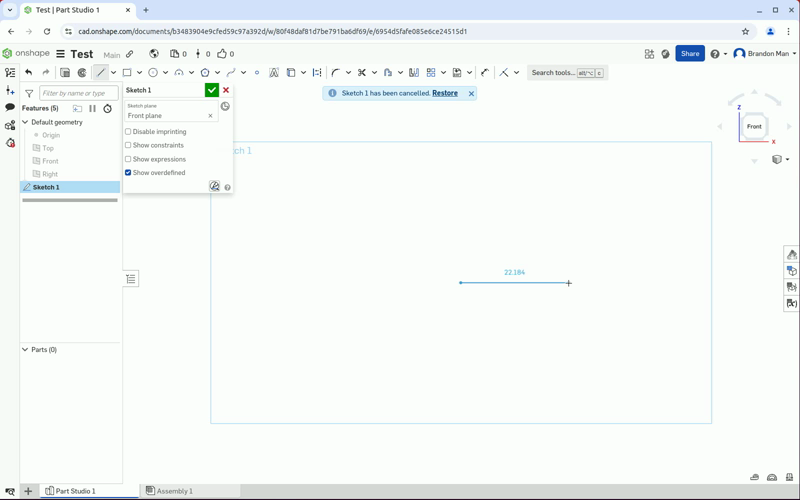
click(568, 282)
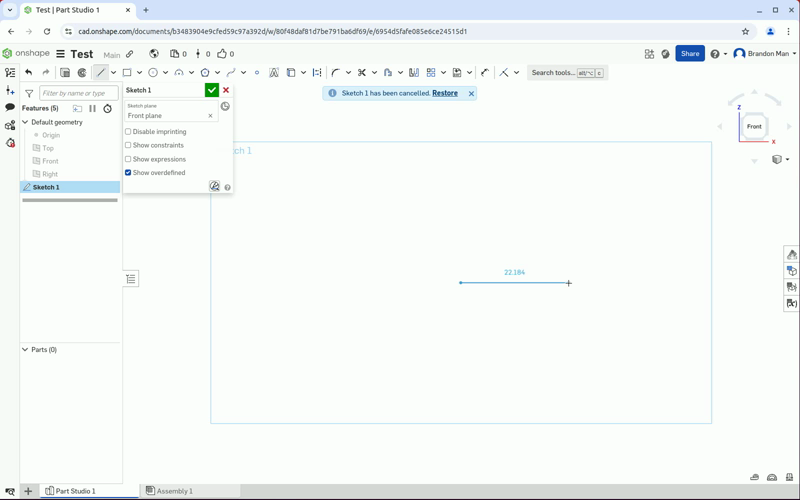
key_up(shift)
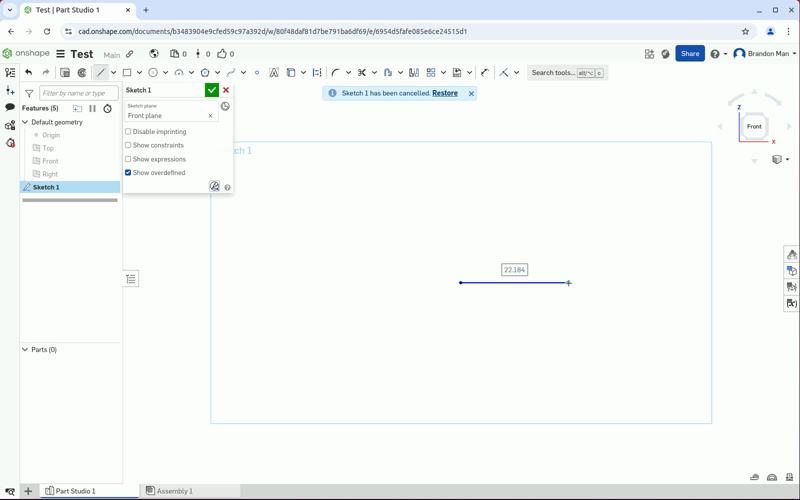
key_down(shift)
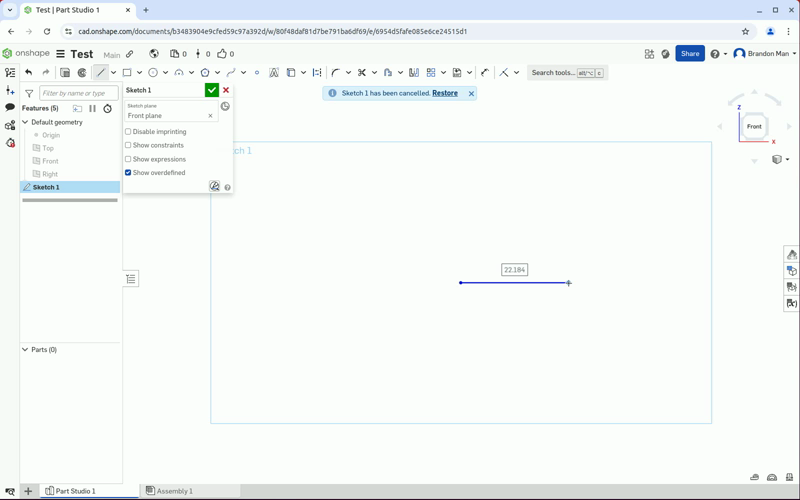
mouse_move(568, 170)
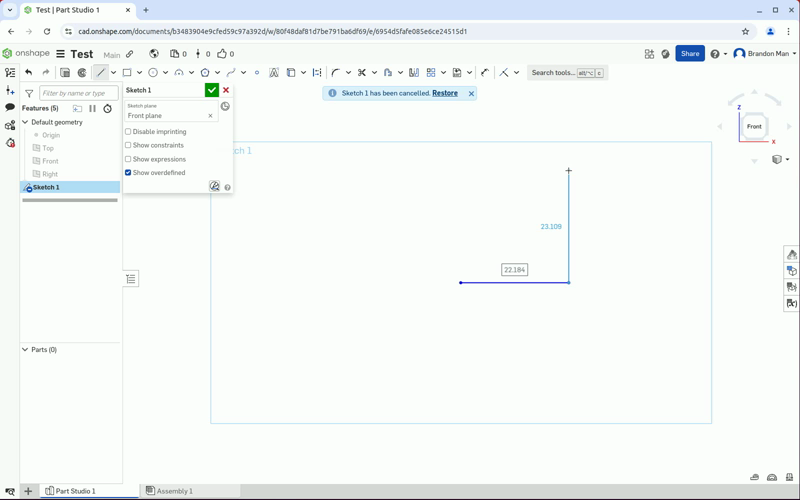
click(568, 170)
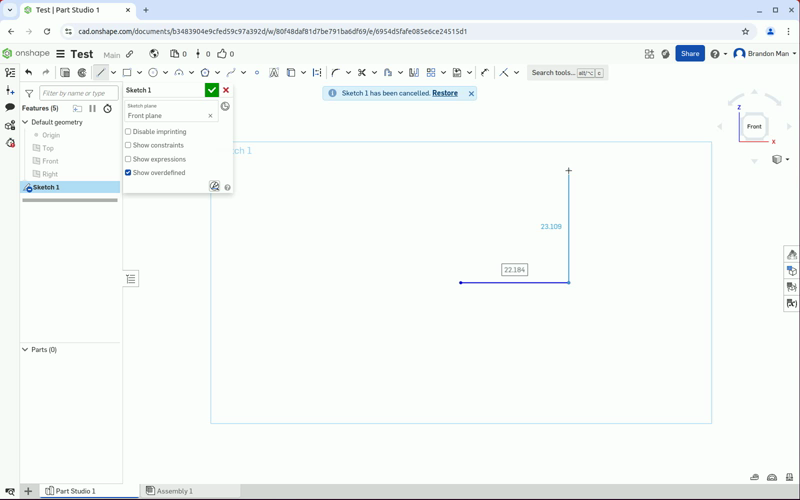
key_up(shift)
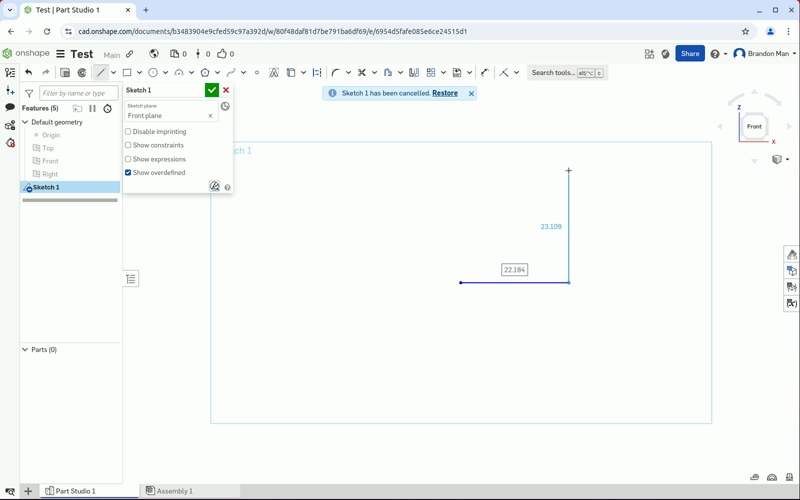
key_down(shift)
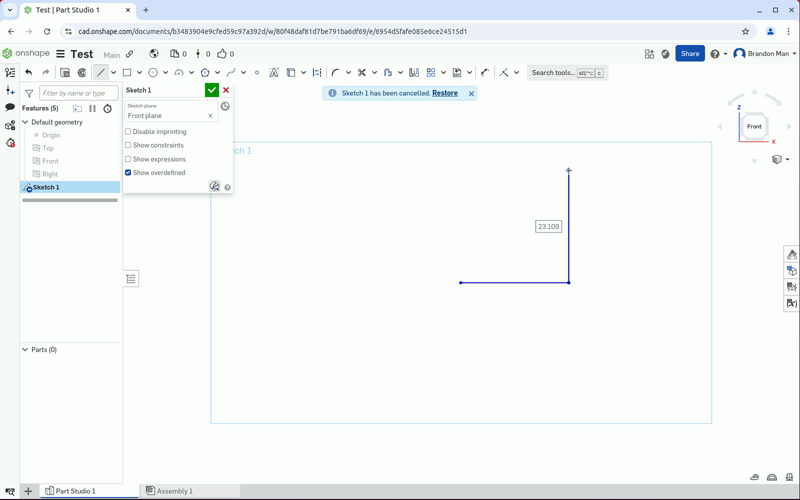
mouse_move(460, 170)
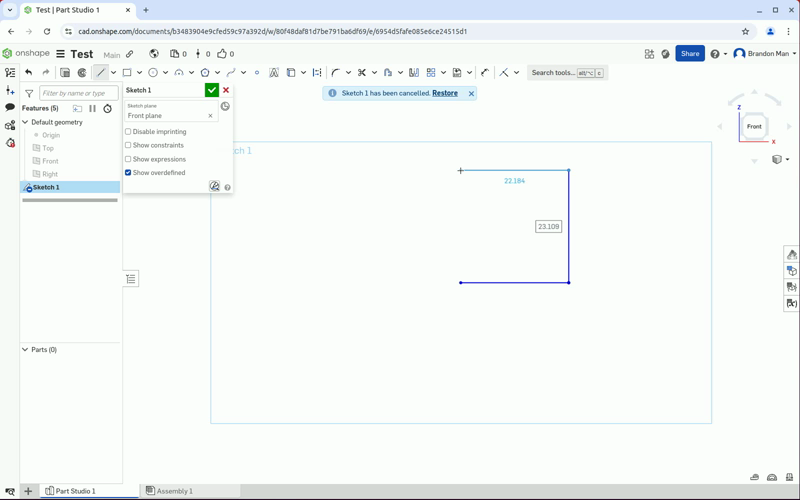
click(460, 170)
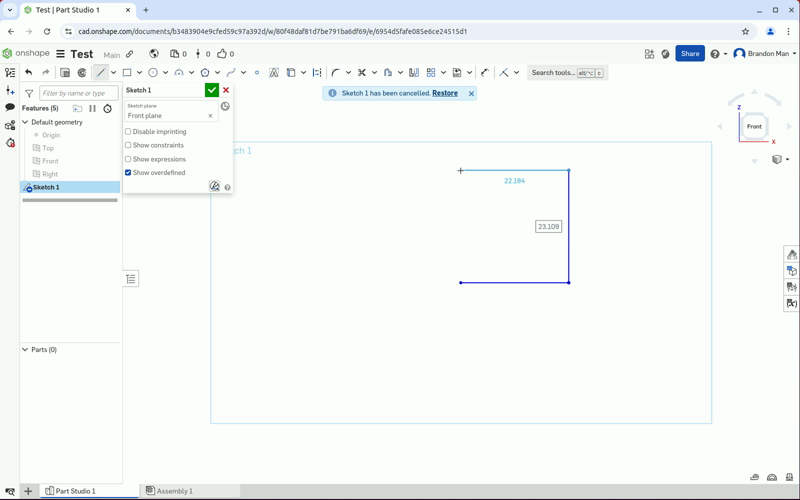
key_up(shift)
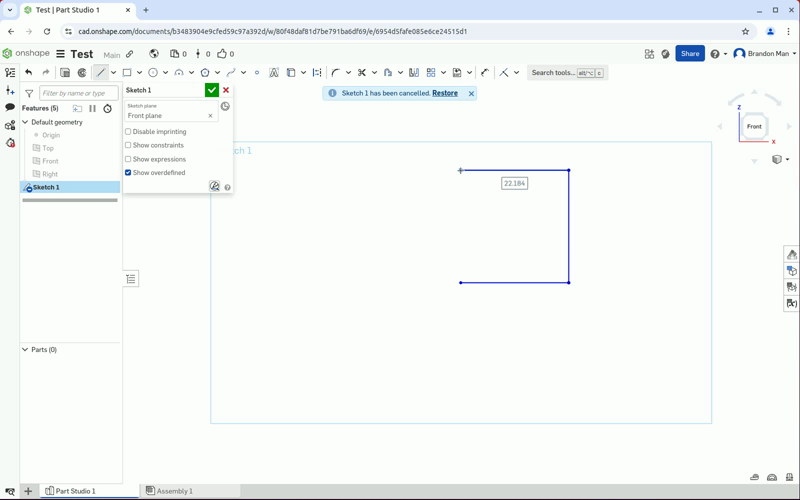
key_down(shift)
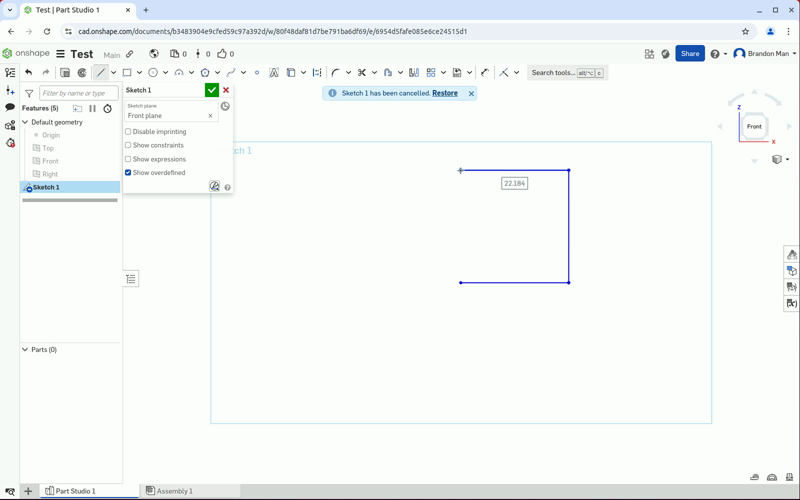
mouse_move(460, 282)
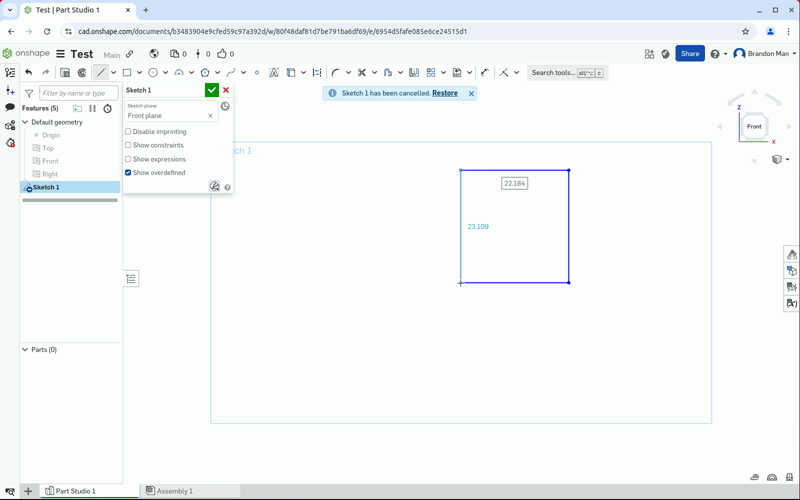
key_up(shift)
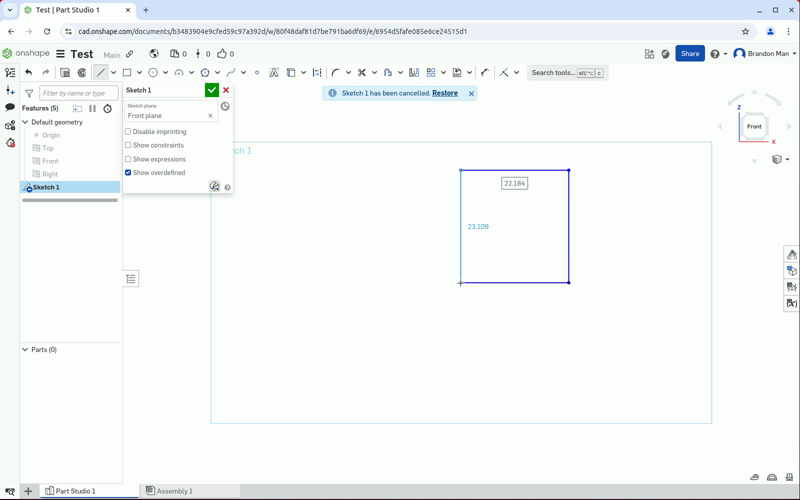
click(460, 282)
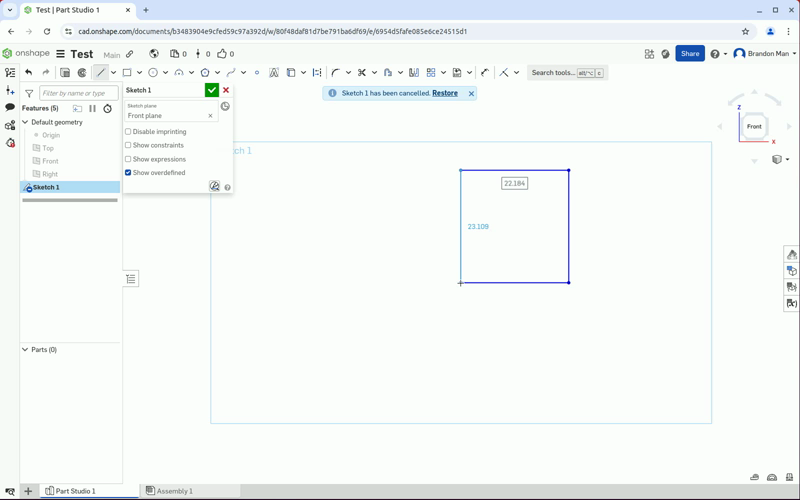
key(esc)
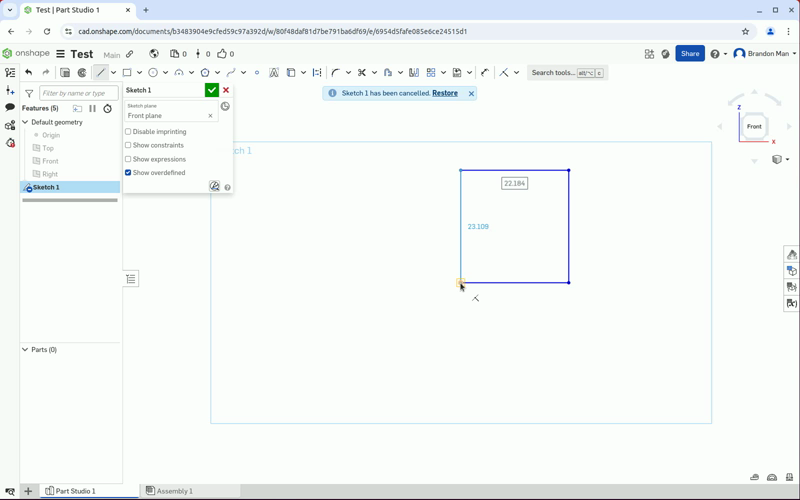
mouse_move(474, 245)
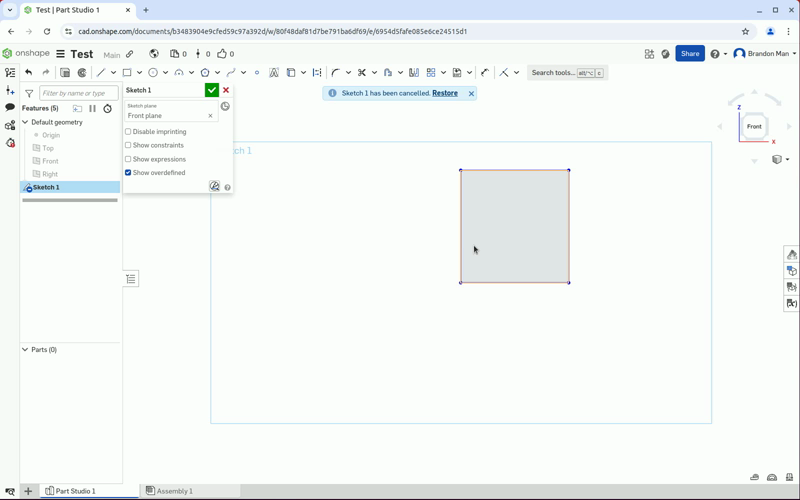
click(474, 245)
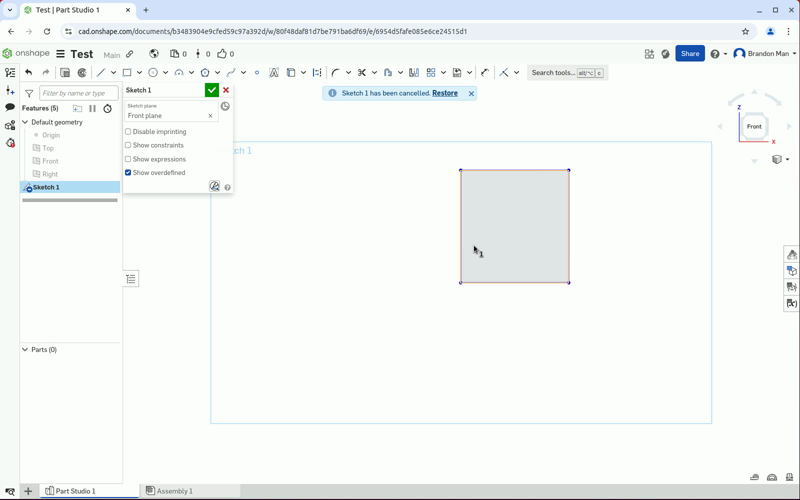
mouse_move(73, 352)
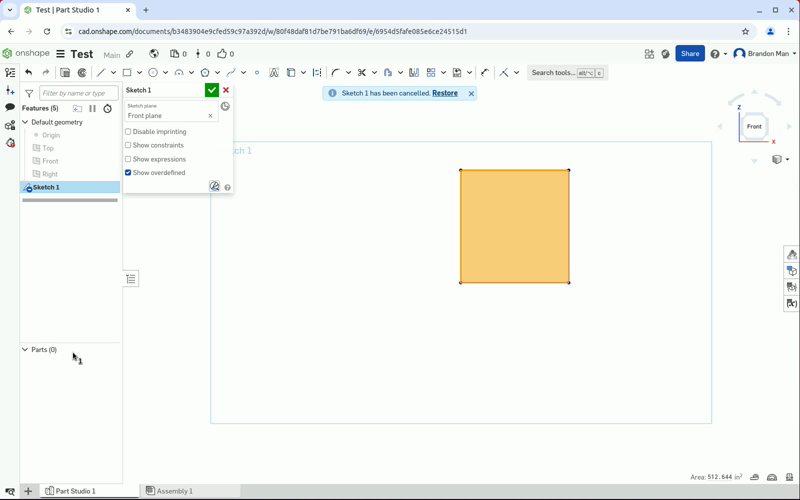
key(shift+y)
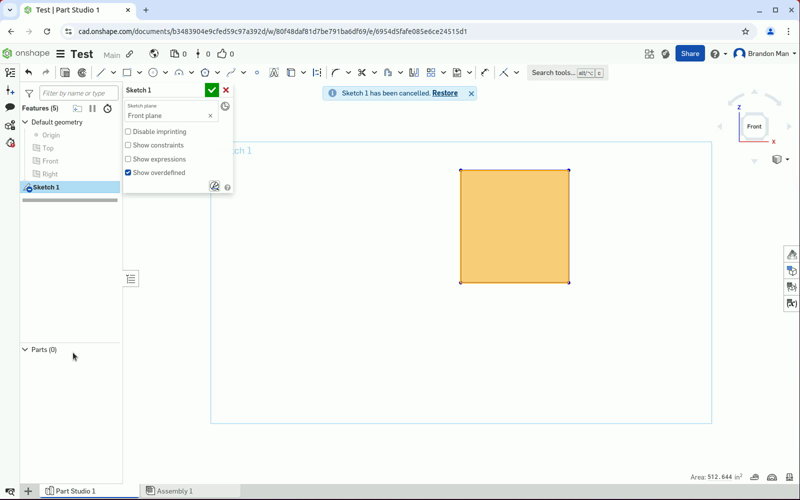
key(shift+e)
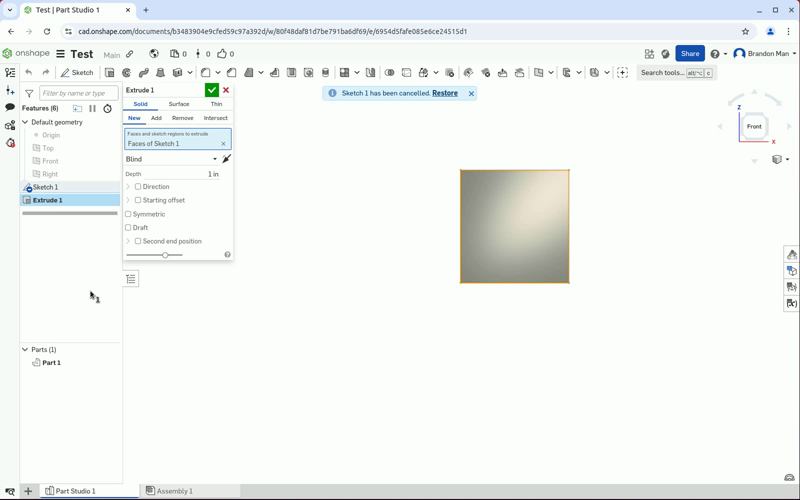
mouse_move(143, 106)
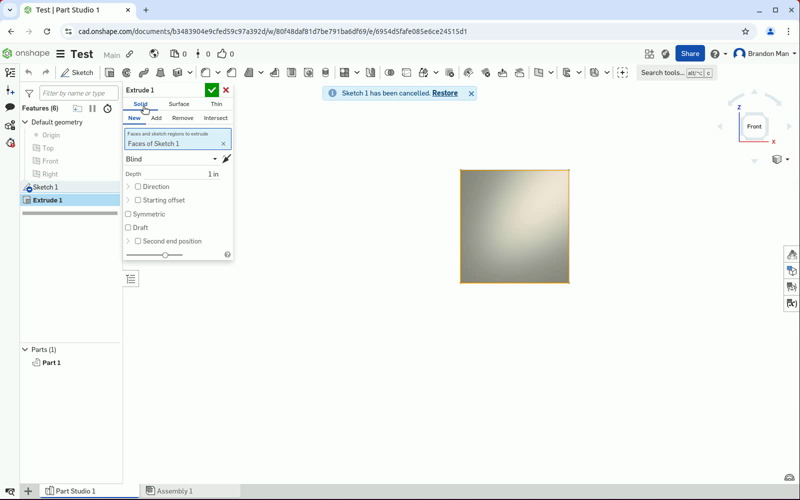
click(143, 106)
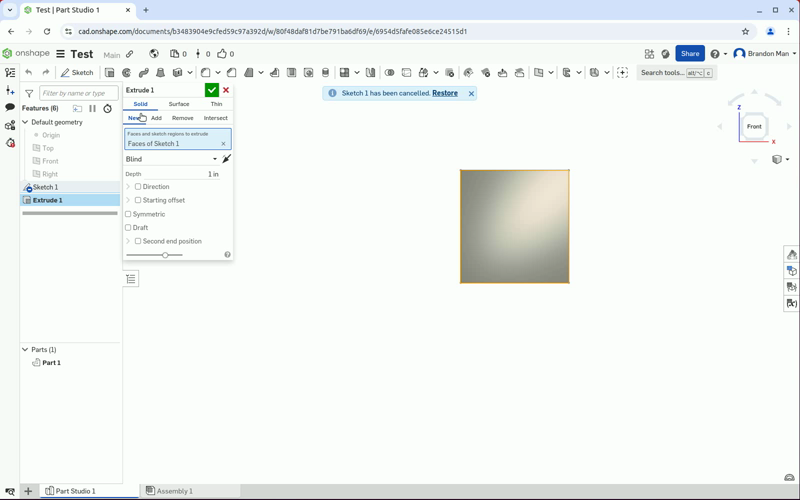
mouse_move(137, 120)
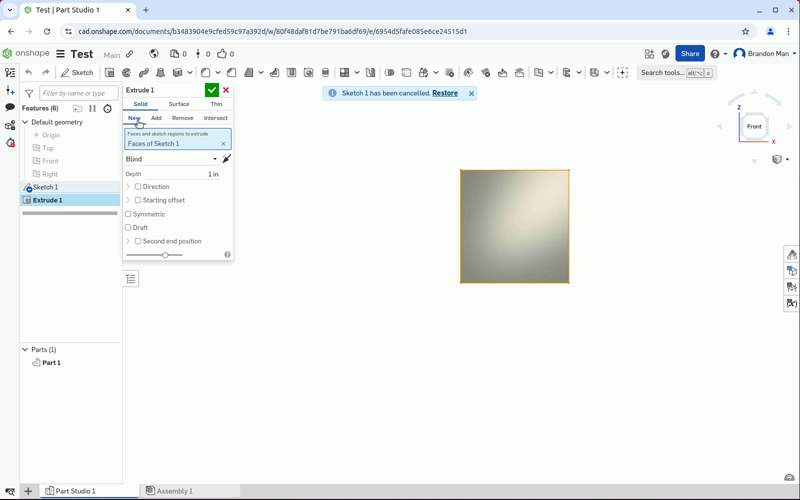
click(137, 120)
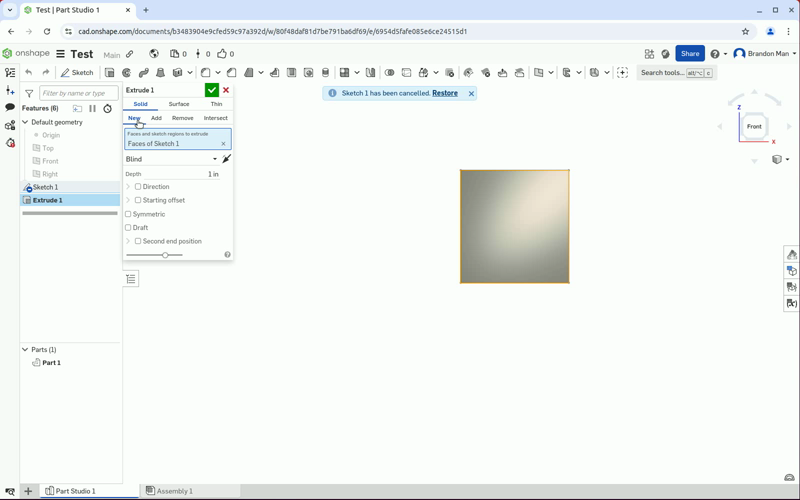
key(tab, 4)
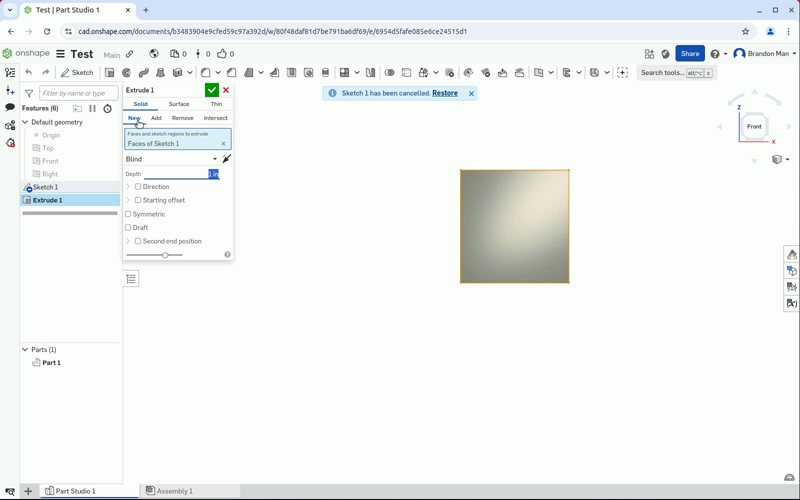
text(12.276)
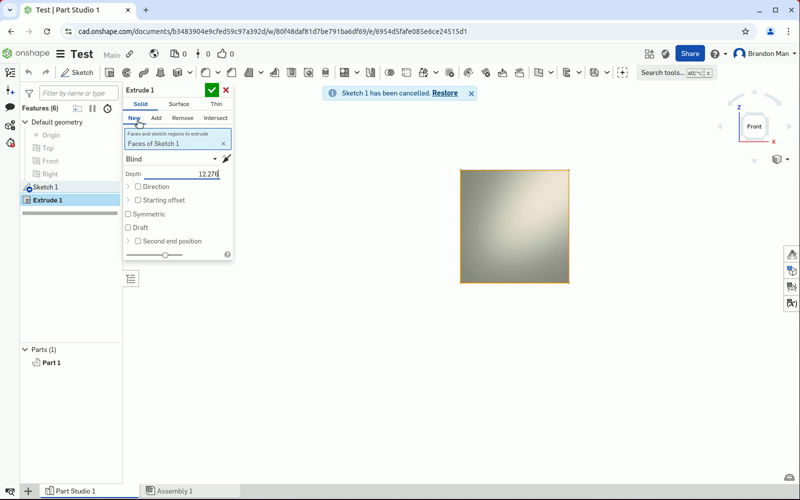
key(enter)
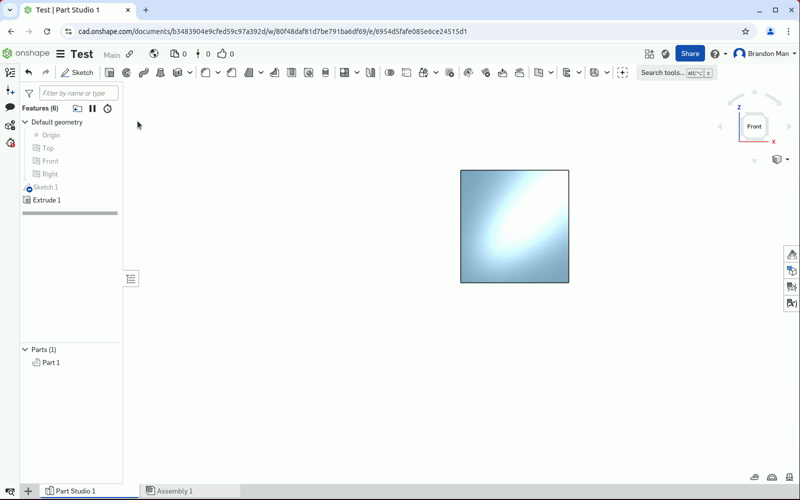
key(shift+h)
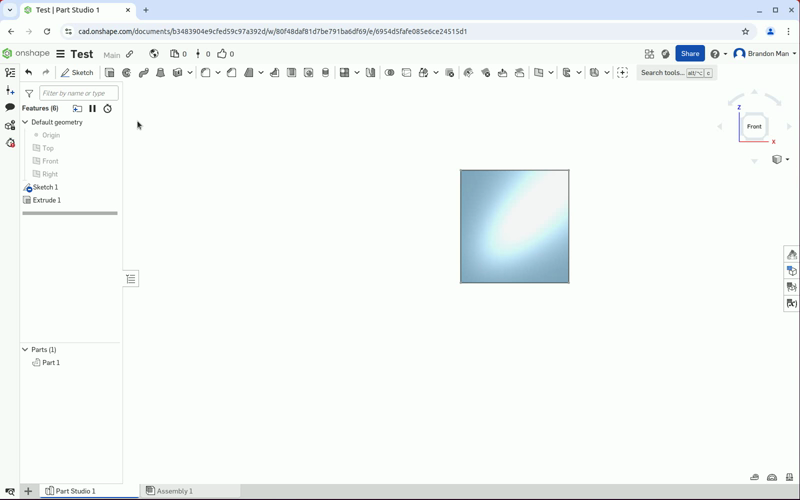
key(shift+h)
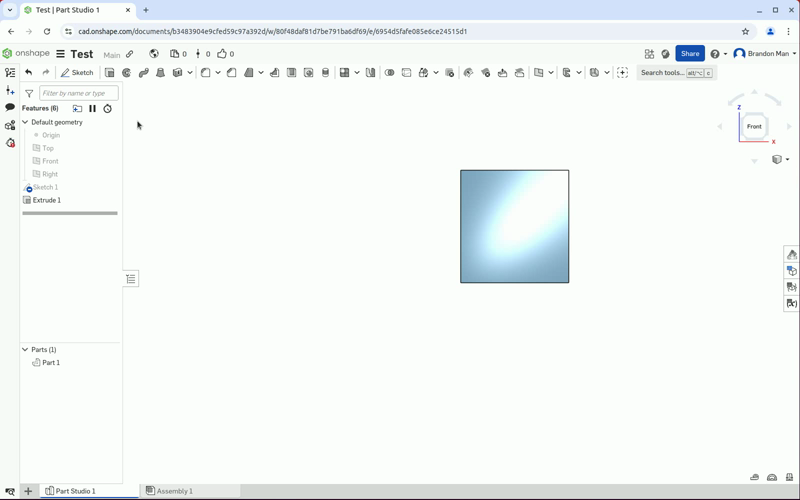
mouse_move(73, 189)
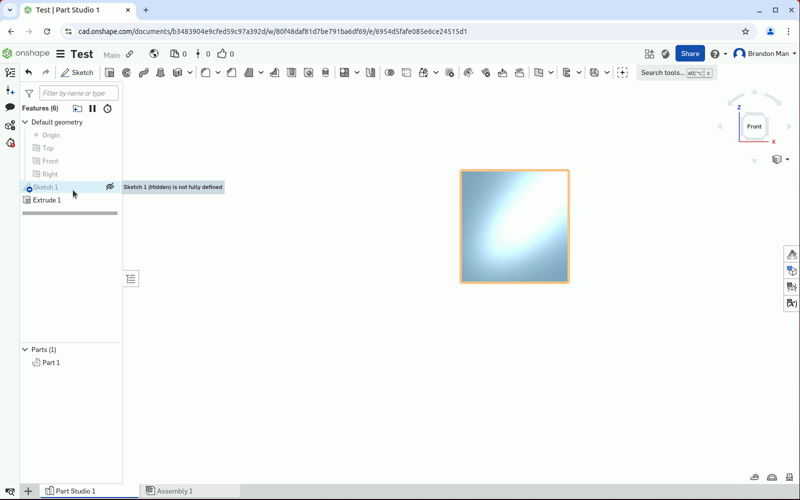
click(73, 189)
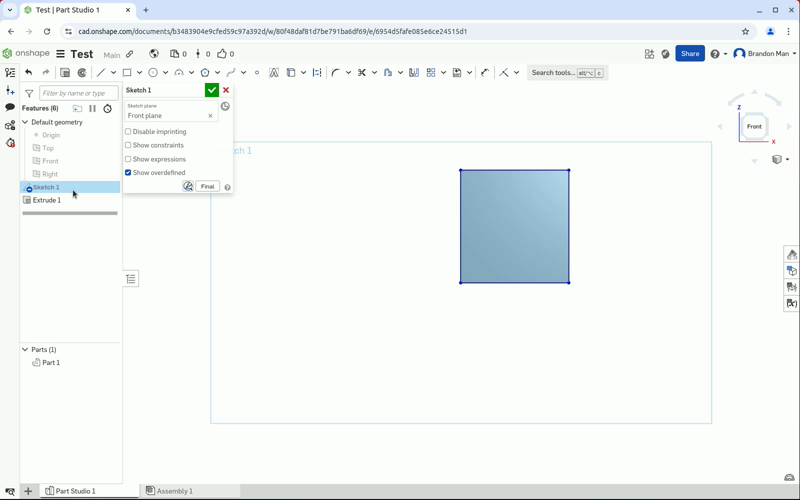
mouse_move(229, 92)
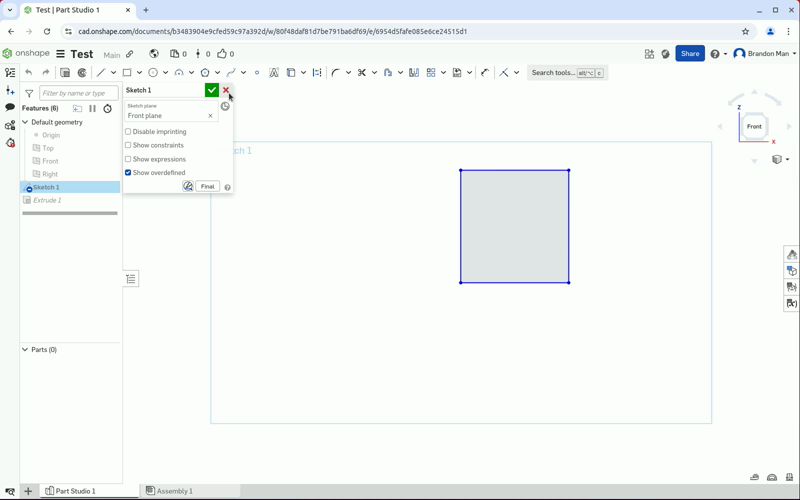
click(229, 92)
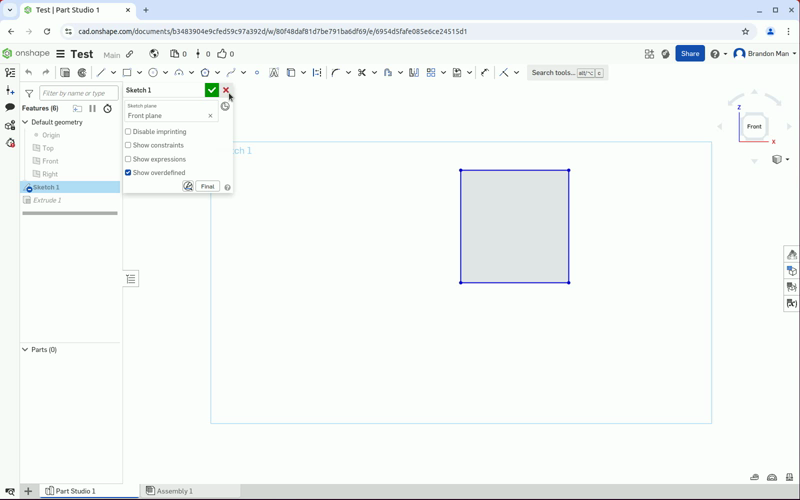
key(shift+s)
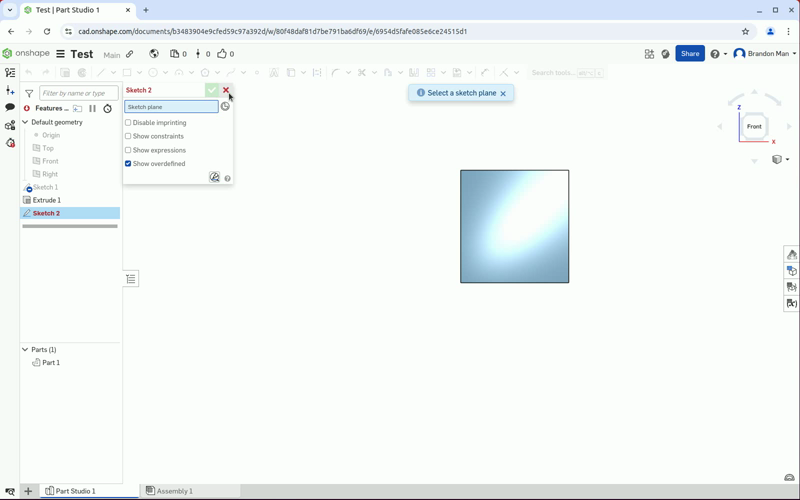
mouse_move(73, 163)
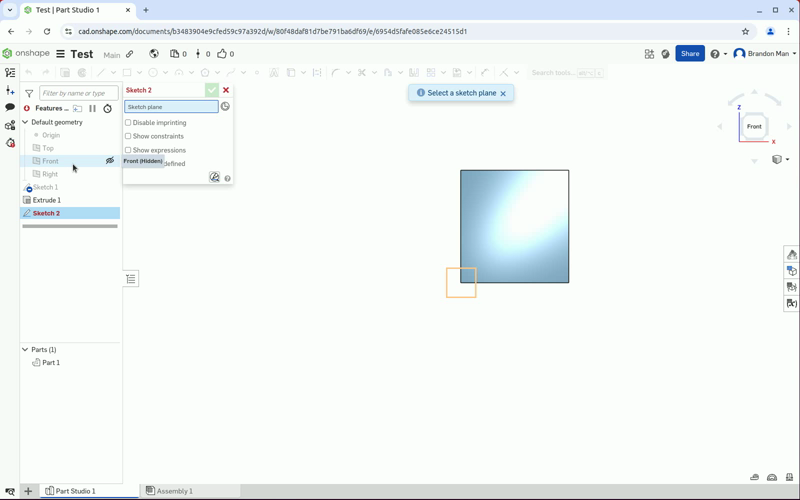
click(73, 163)
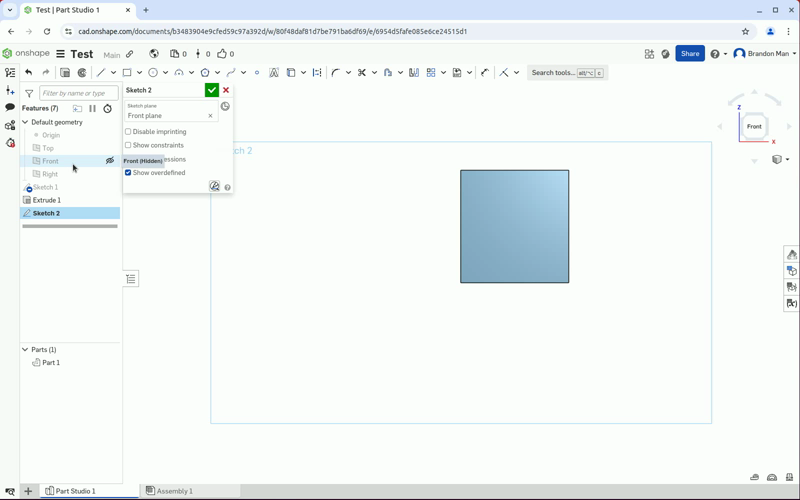
mouse_move(73, 352)
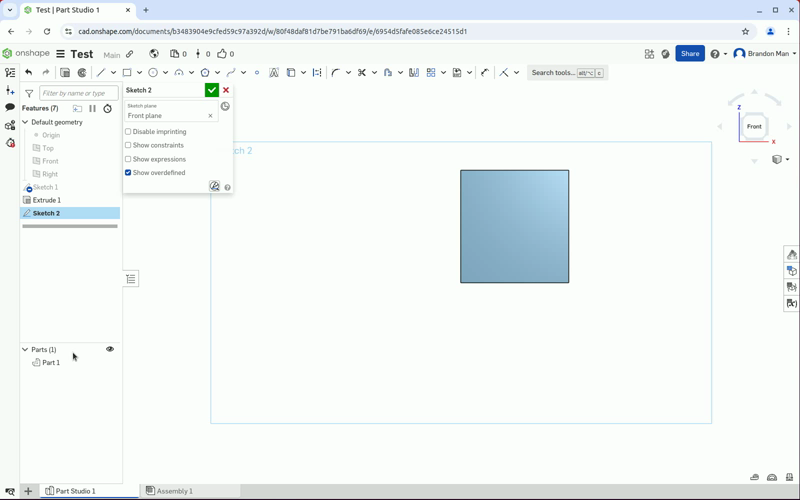
key(y)
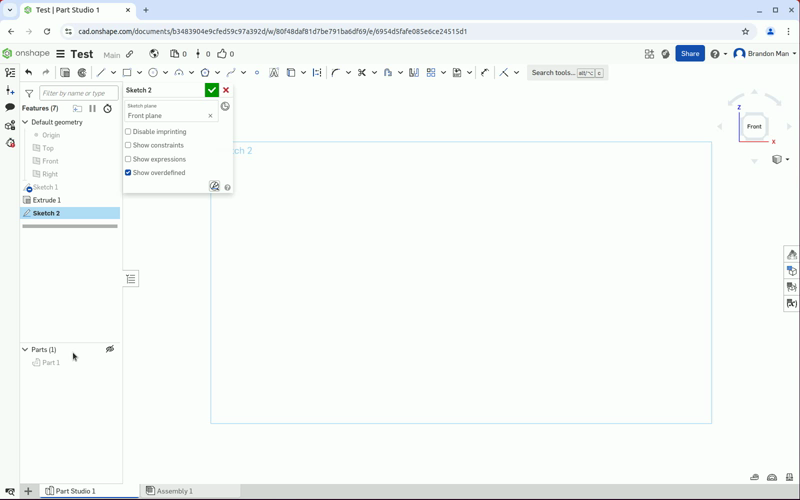
key(l)
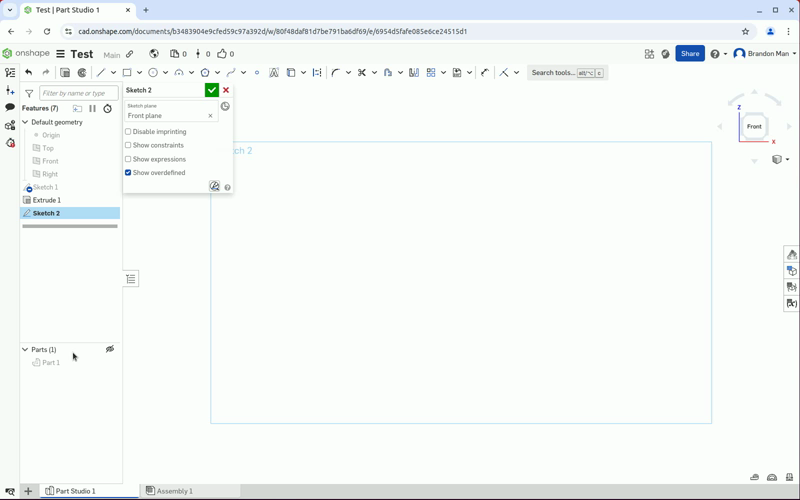
key_down(shift)
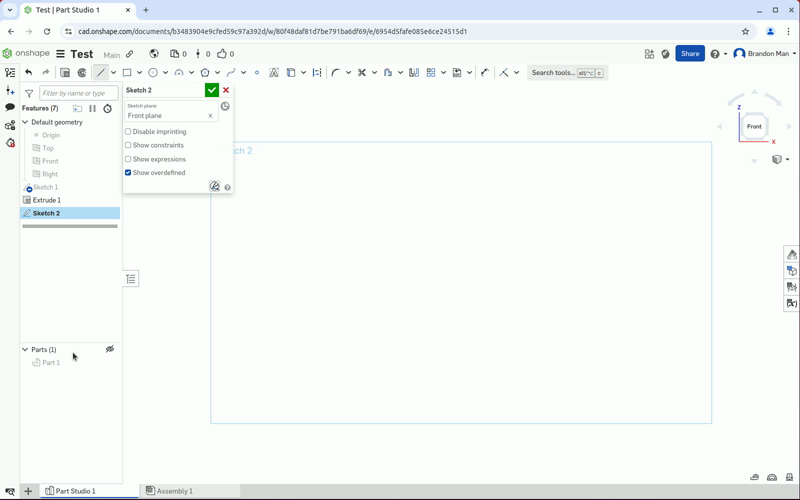
mouse_move(460, 282)
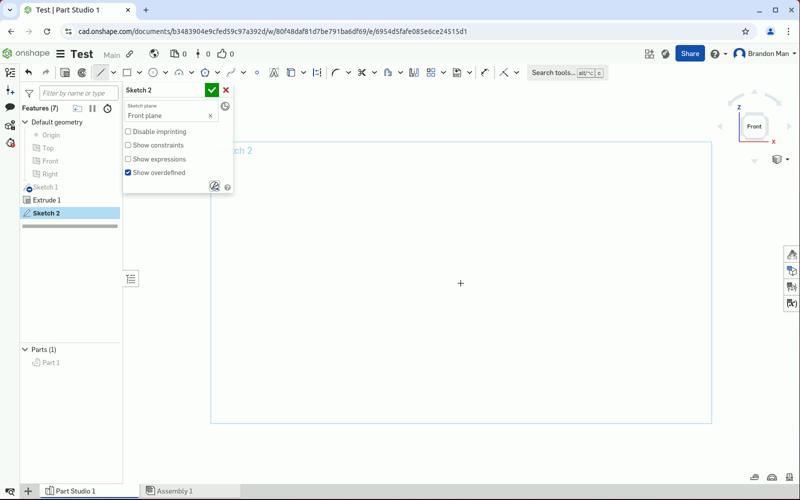
click(460, 282)
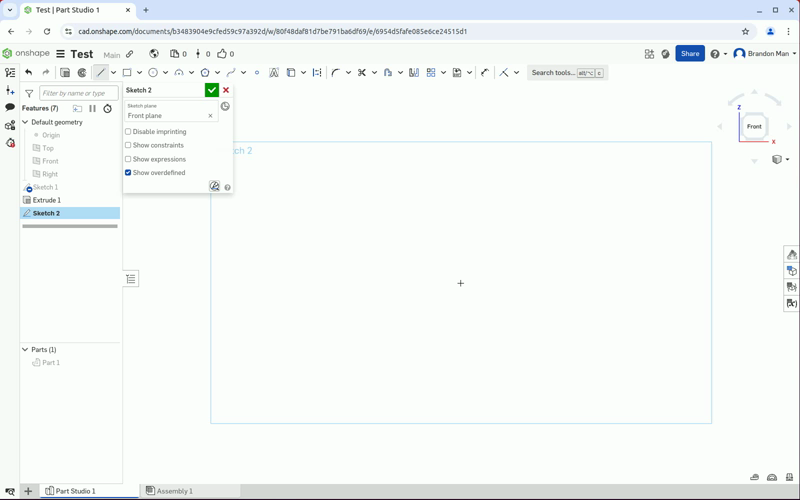
key_up(shift)
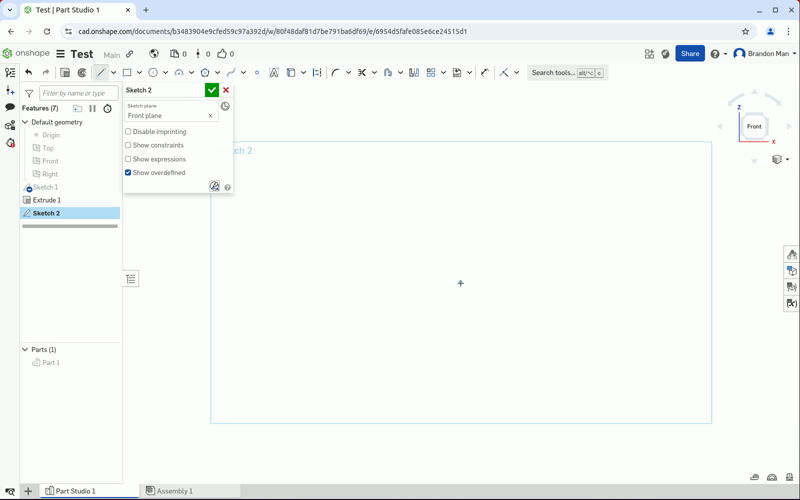
key_down(shift)
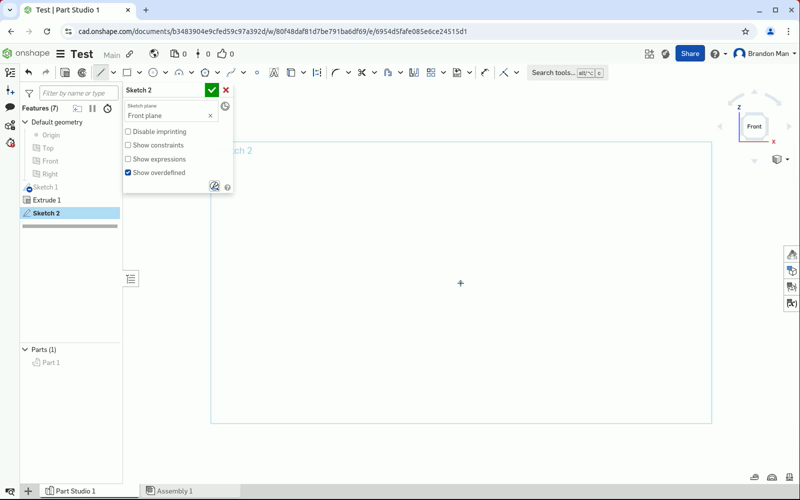
mouse_move(568, 282)
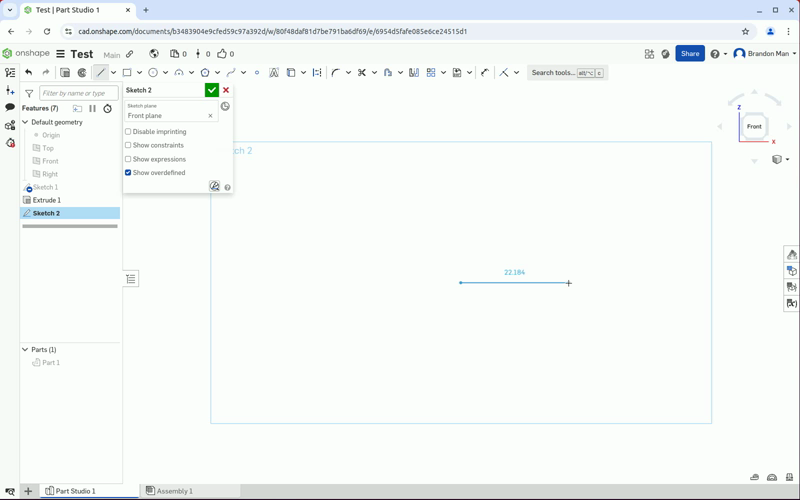
click(568, 282)
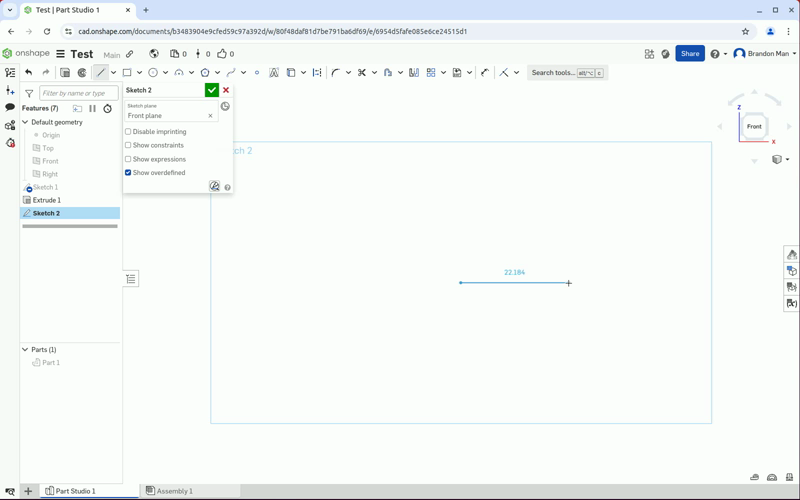
key_up(shift)
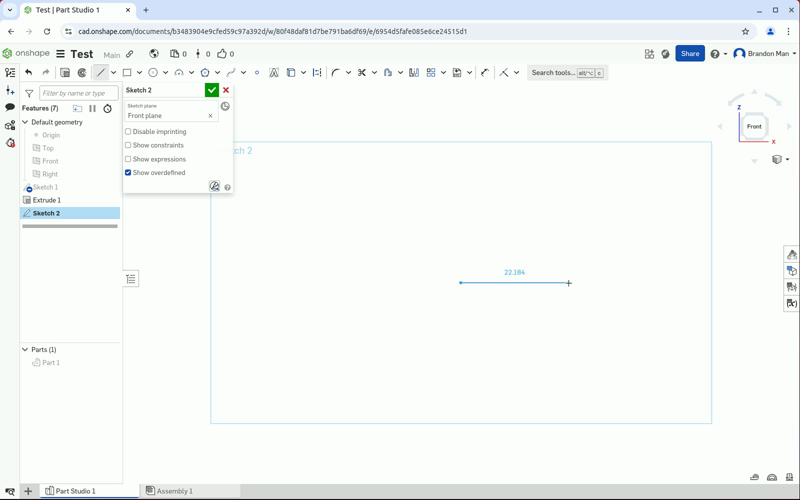
key_down(shift)
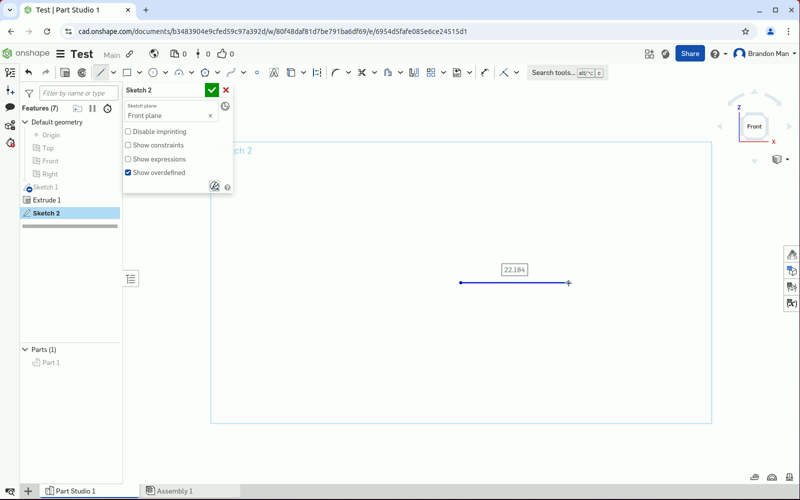
mouse_move(568, 170)
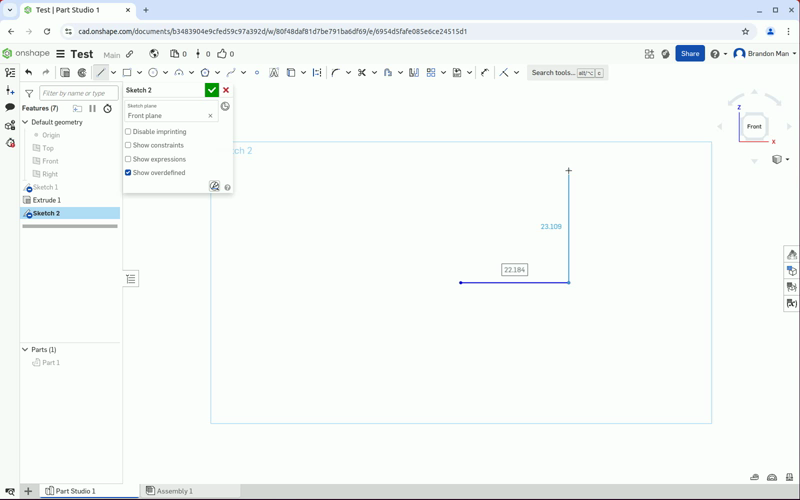
click(568, 170)
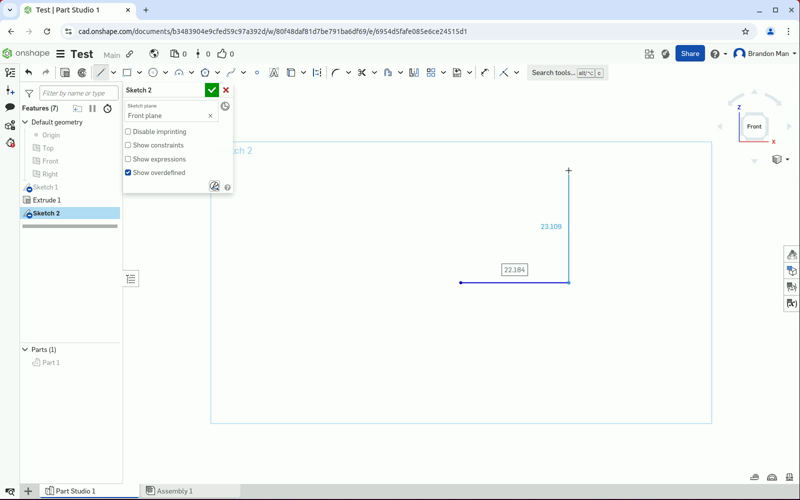
key_up(shift)
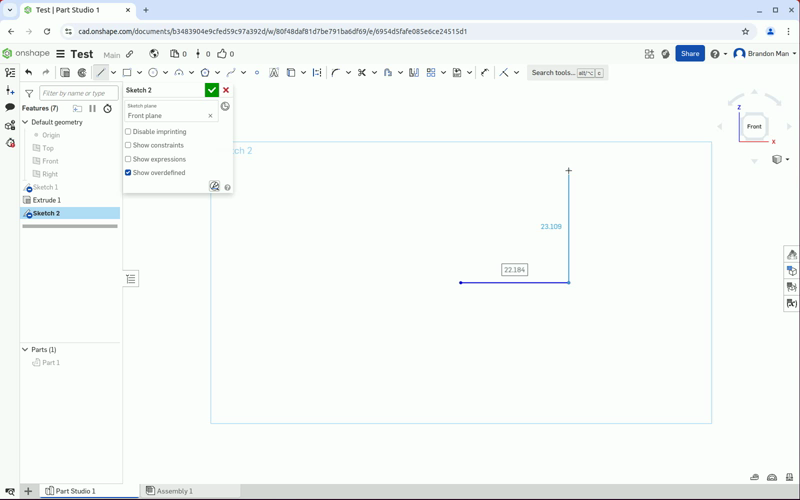
key_down(shift)
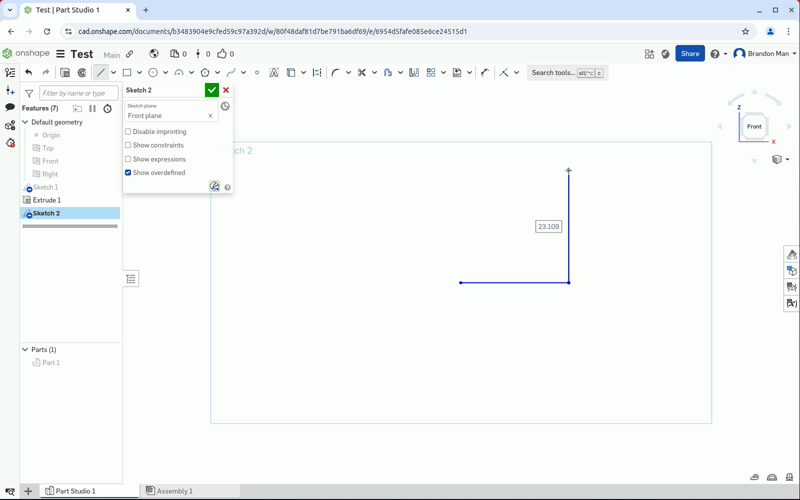
mouse_move(460, 170)
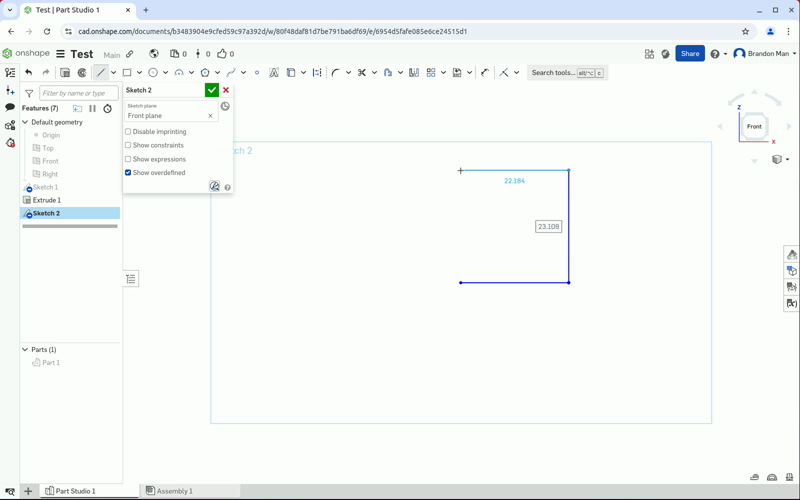
click(460, 170)
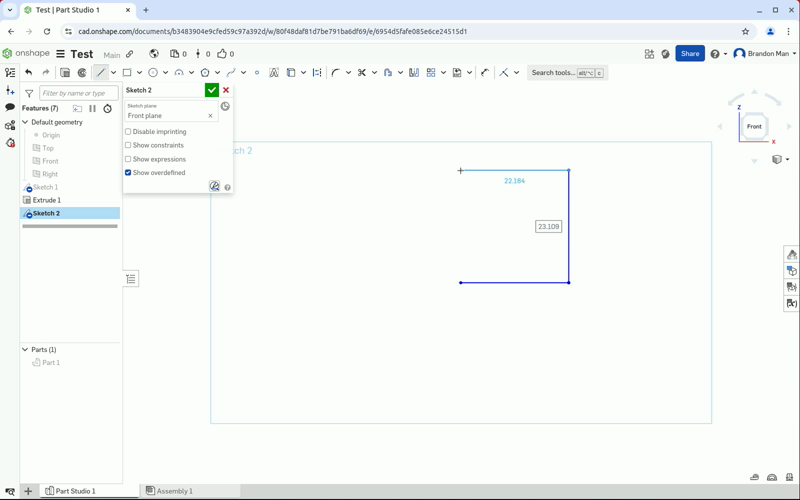
key_up(shift)
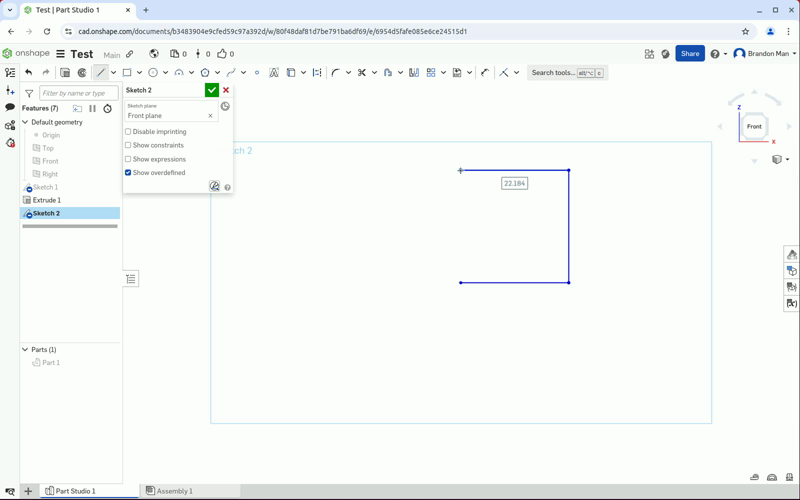
key_down(shift)
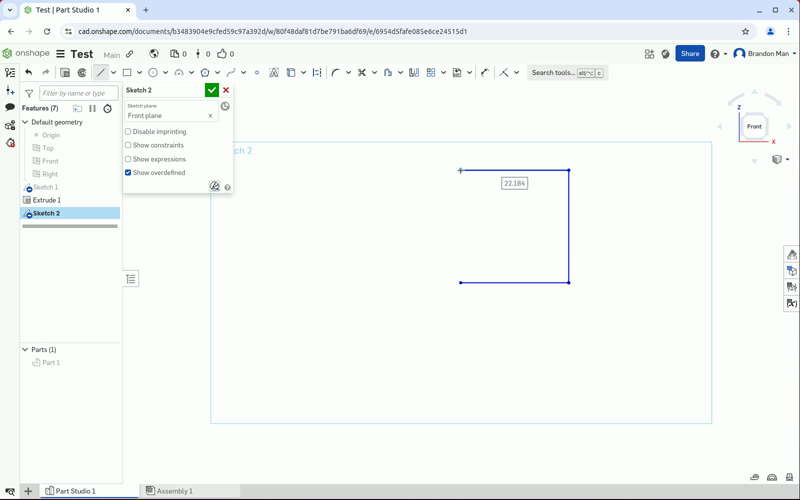
mouse_move(460, 282)
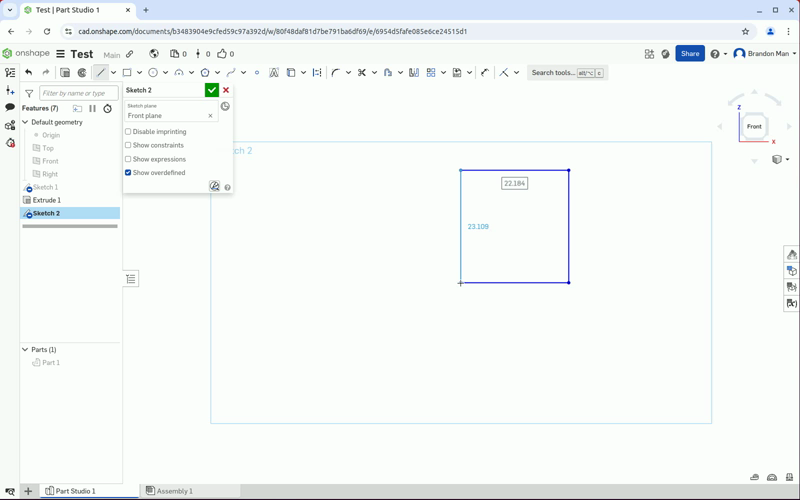
key_up(shift)
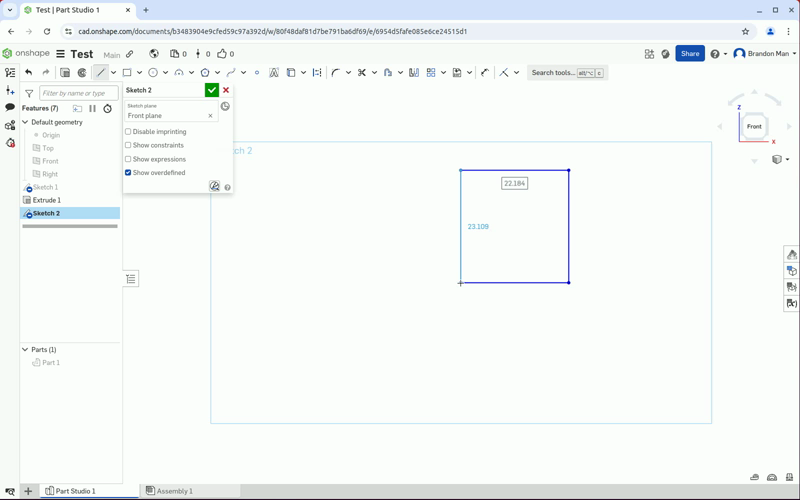
click(460, 282)
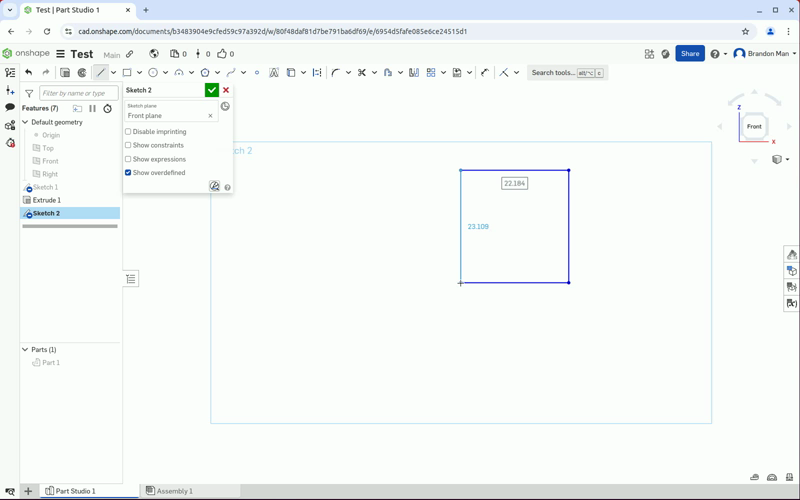
key(esc)
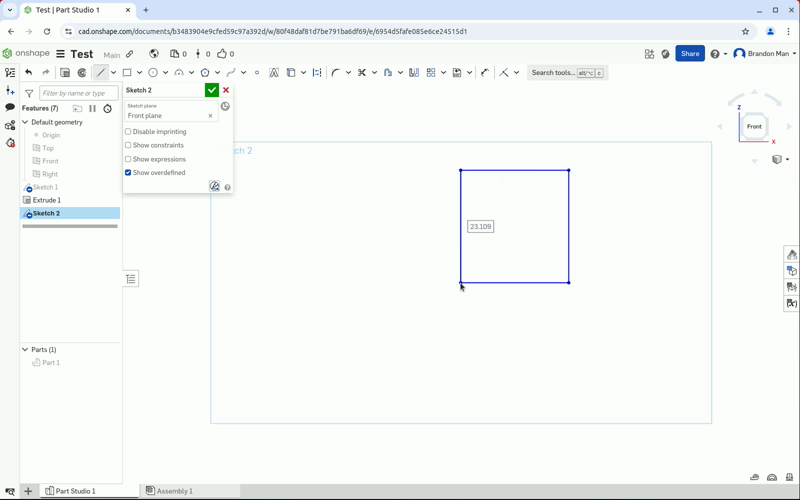
mouse_move(517, 207)
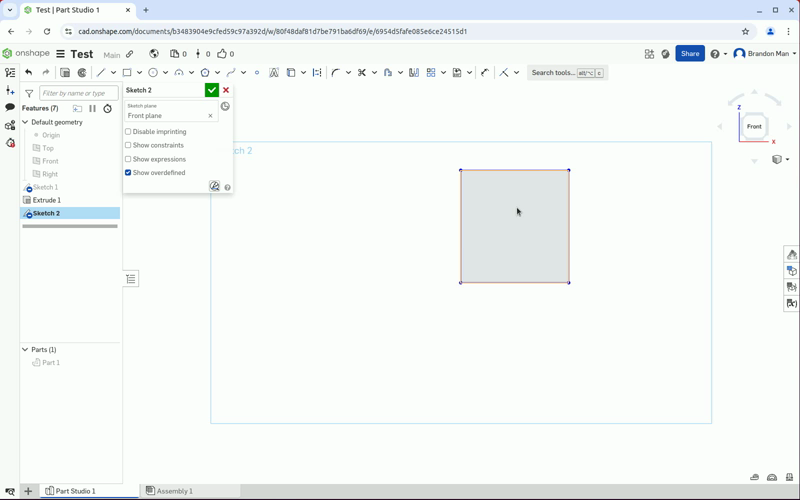
click(517, 207)
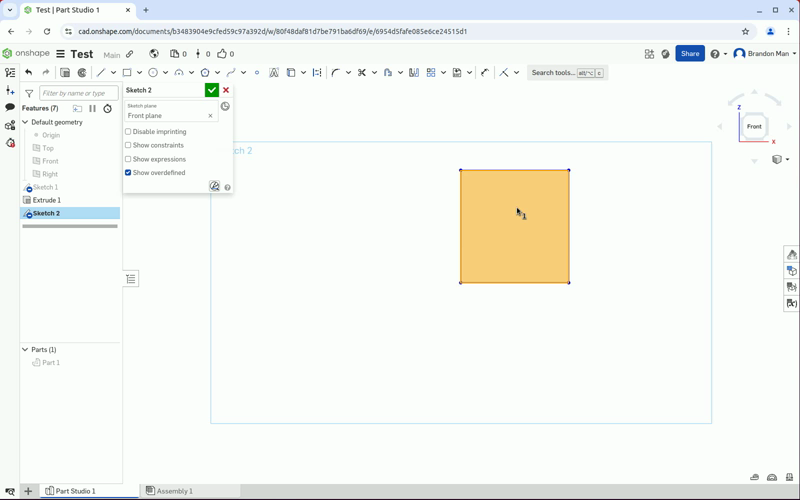
mouse_move(73, 352)
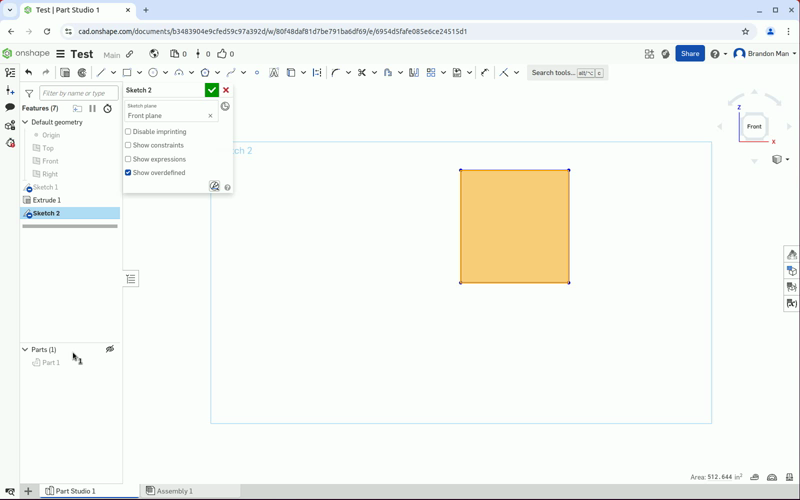
key(shift+y)
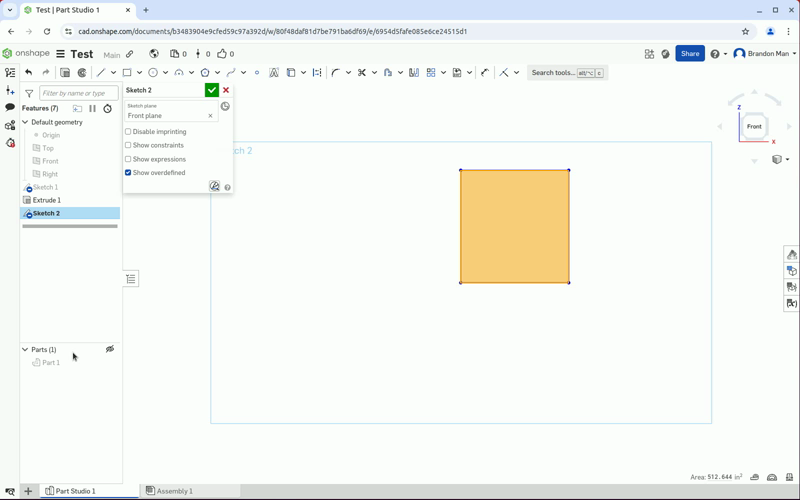
key(shift+e)
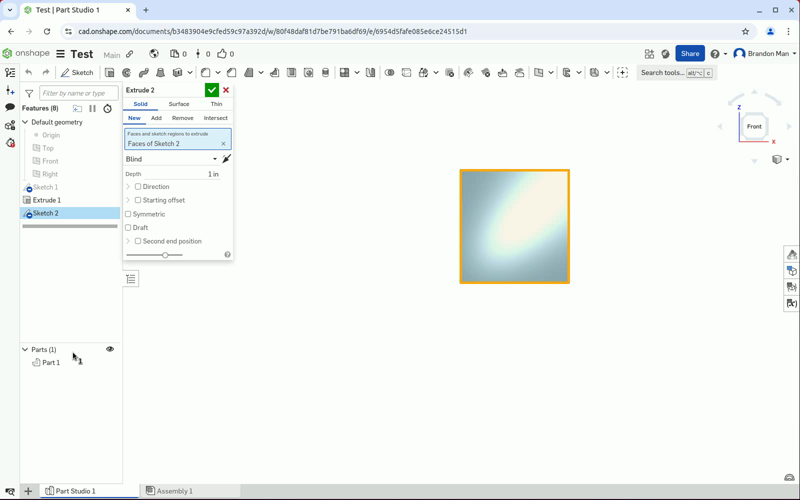
mouse_move(143, 106)
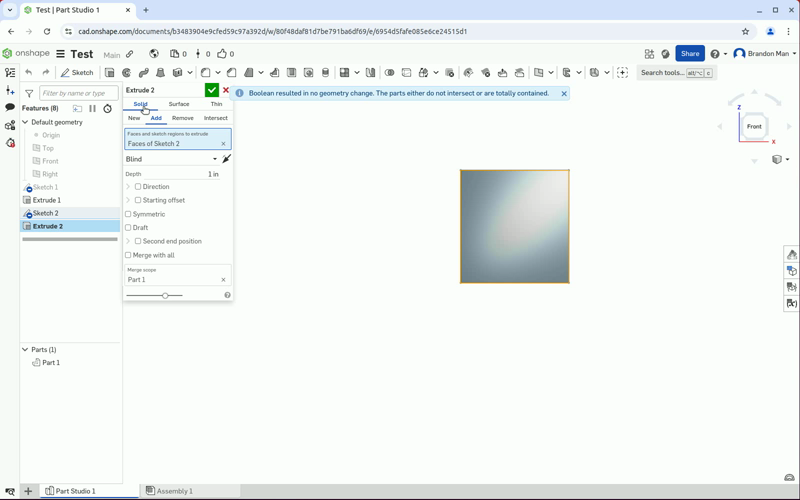
click(143, 106)
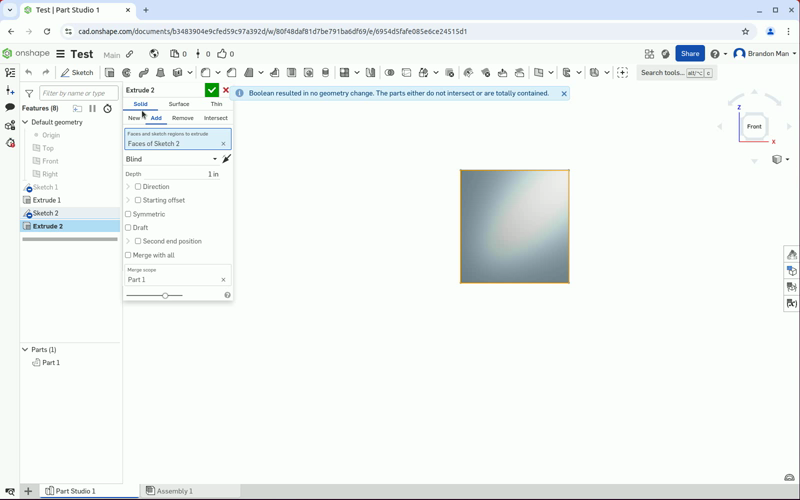
mouse_move(137, 120)
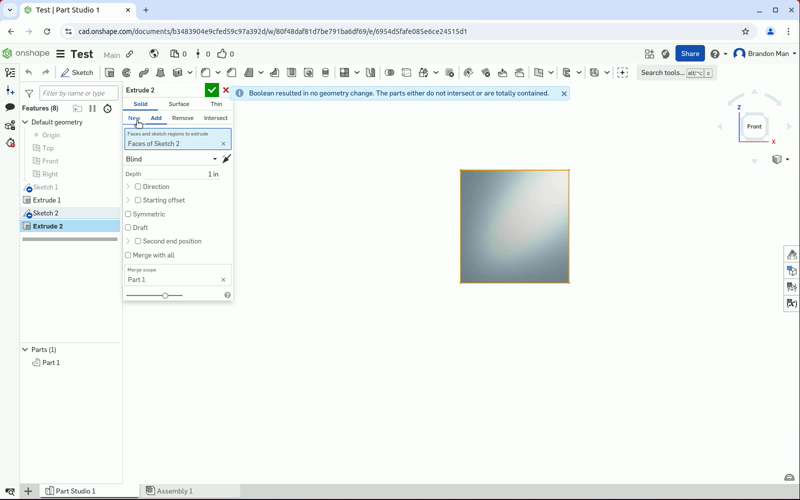
click(137, 120)
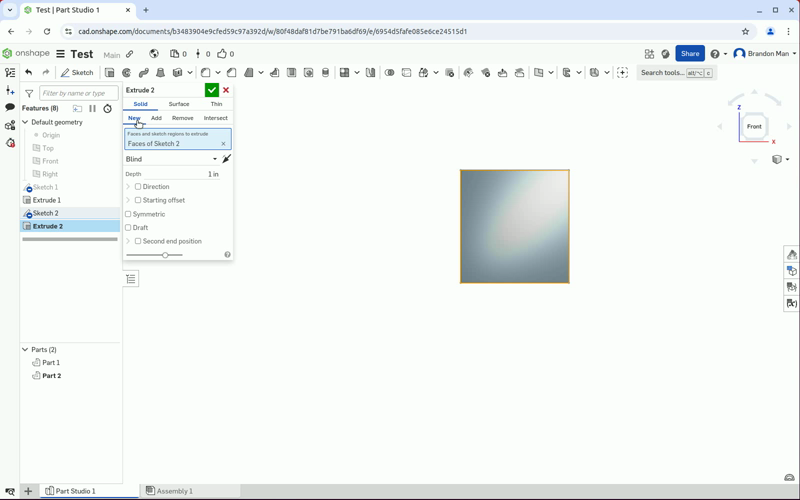
key(tab, 4)
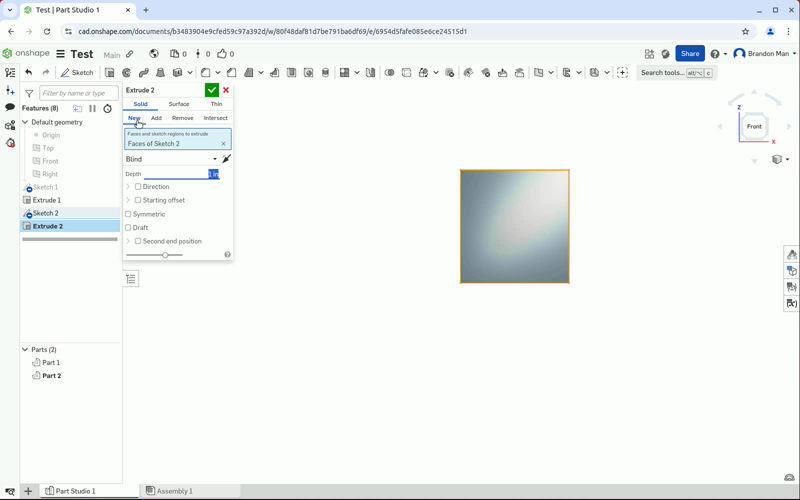
text(12.276)
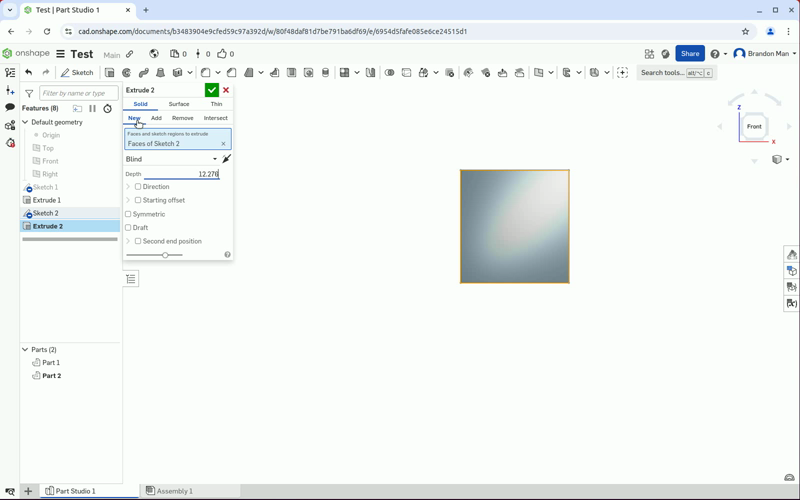
key(enter)
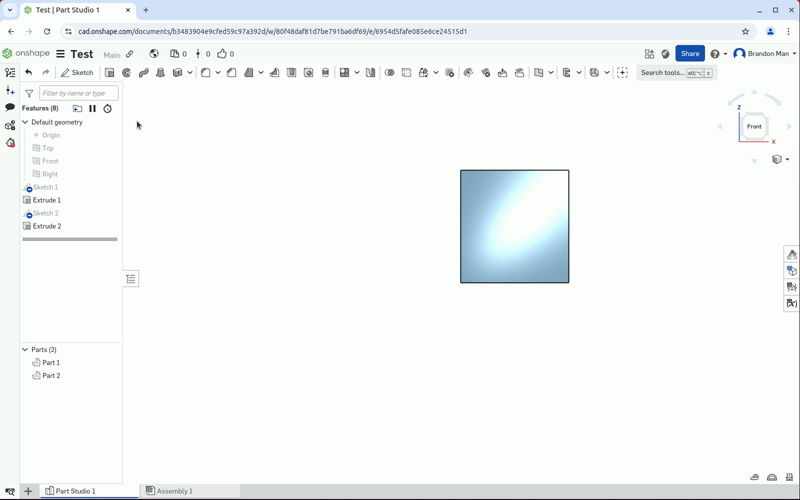
key(shift+h)
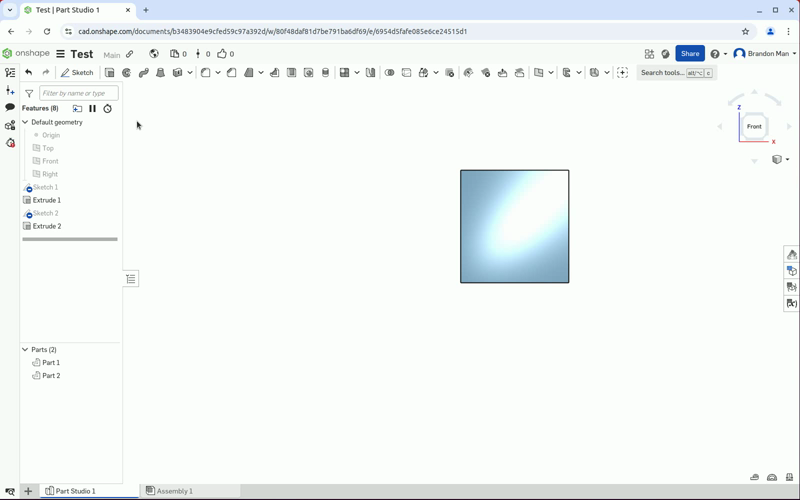
key(shift+h)
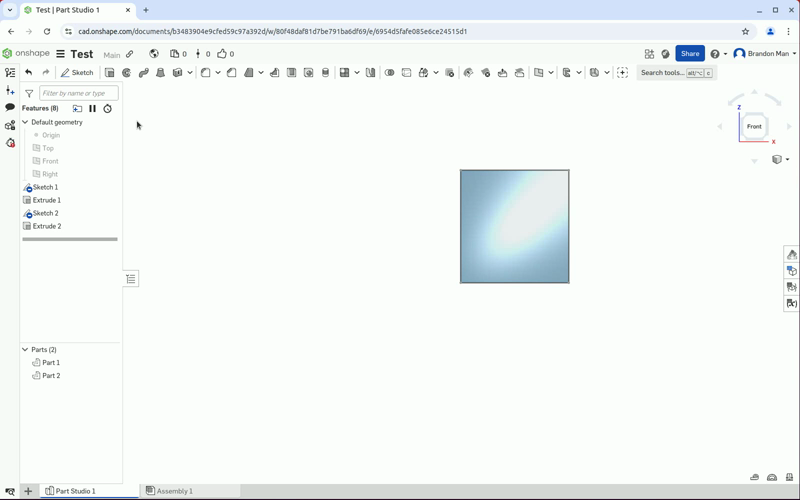
key(shift+7)
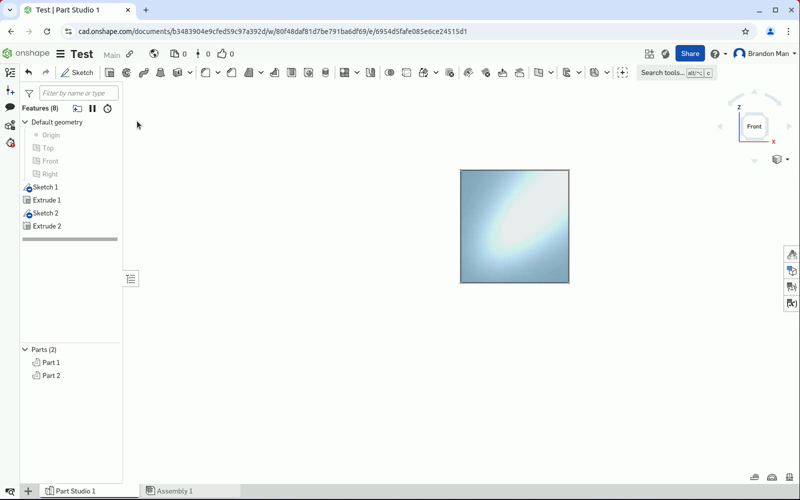
key(left, 2)
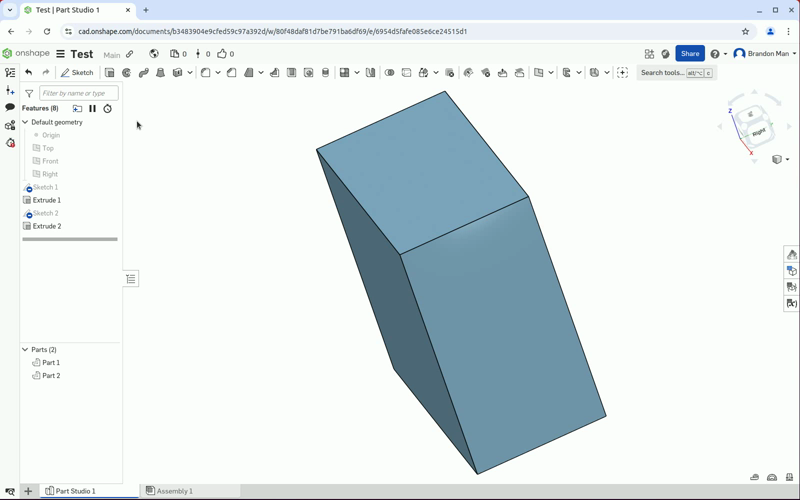
key(down, 2)
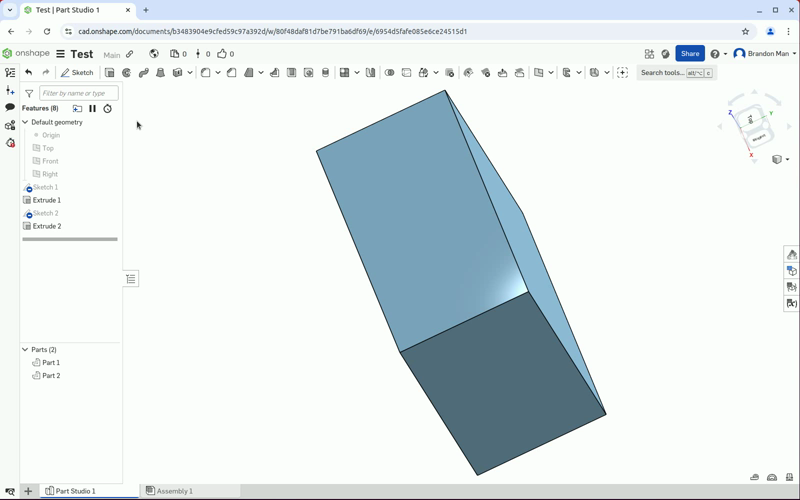
key(up, 2)
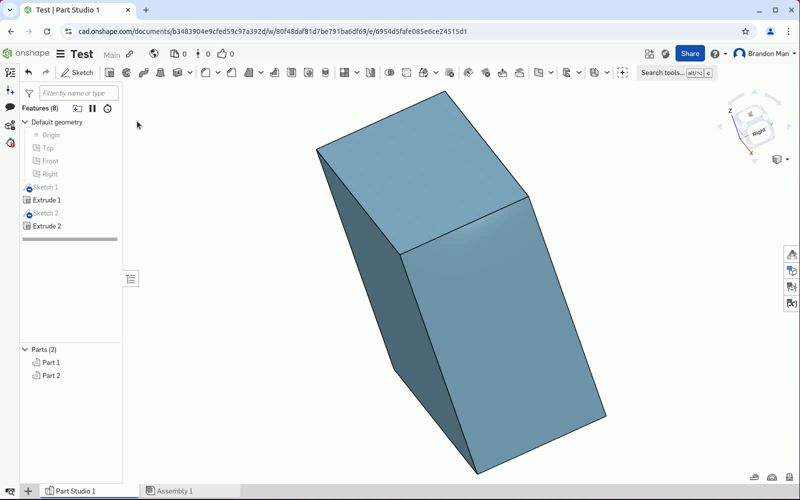
key(right, 2)
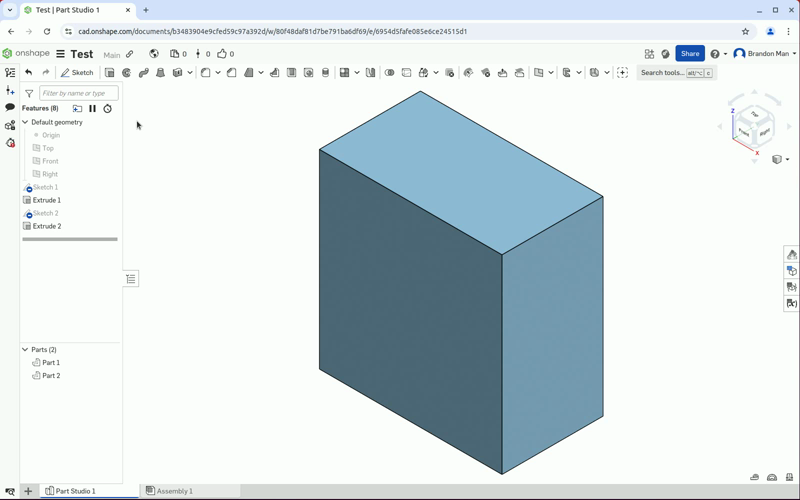
mouse_move(73, 189)
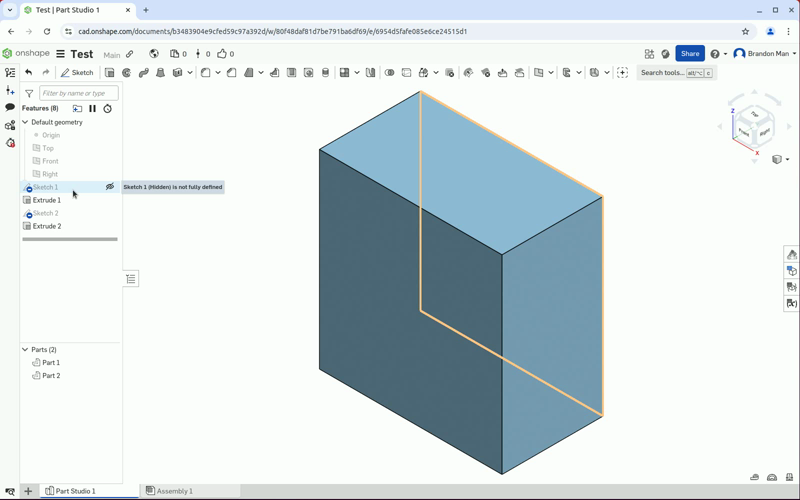
click(73, 189)